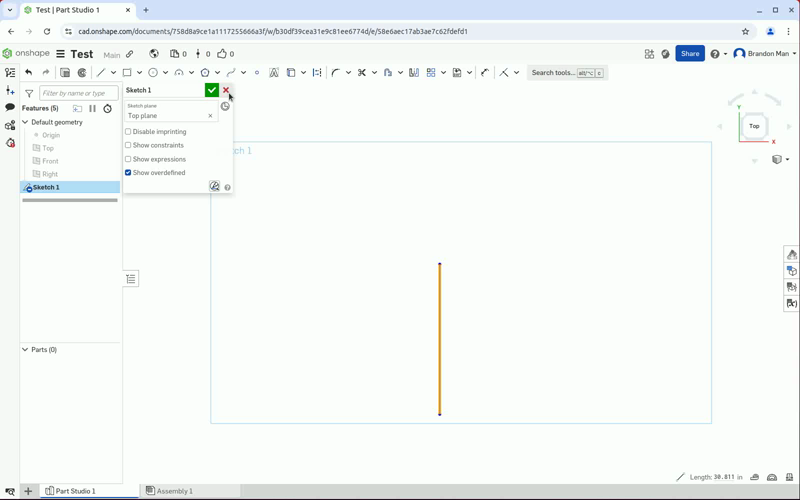
key(shift+h)
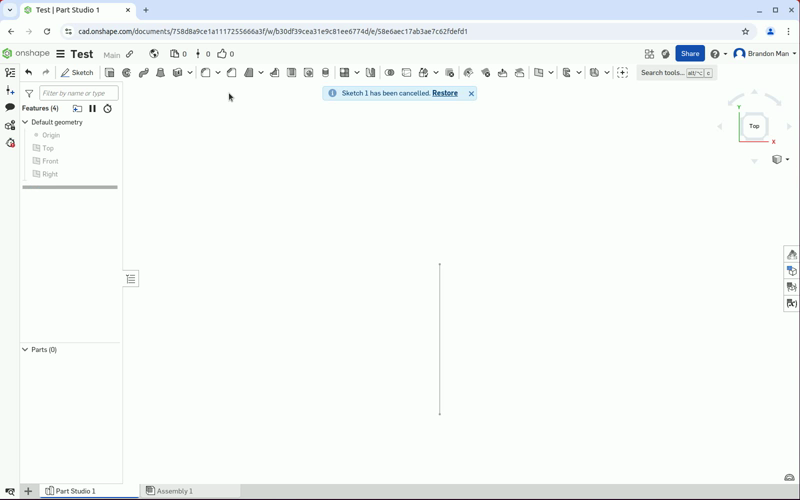
mouse_move(73, 352)
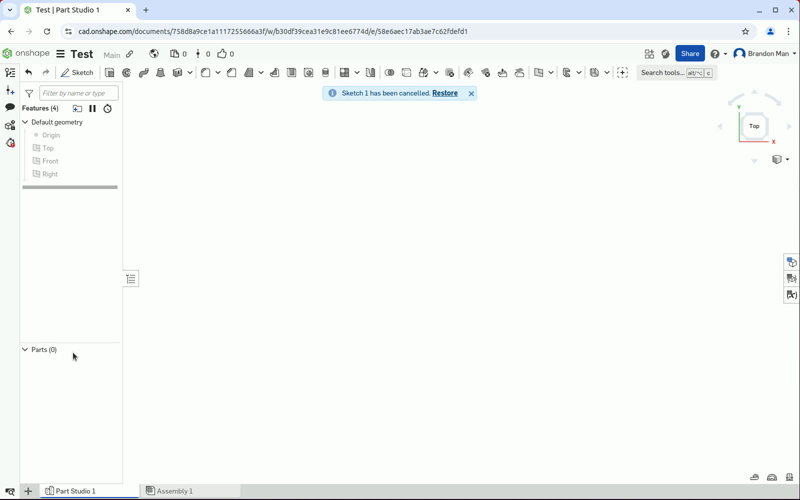
key(y)
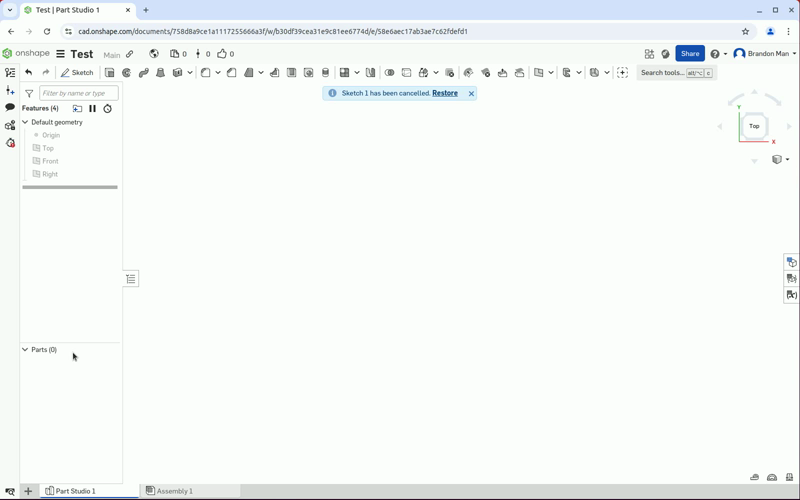
key(shift+p)
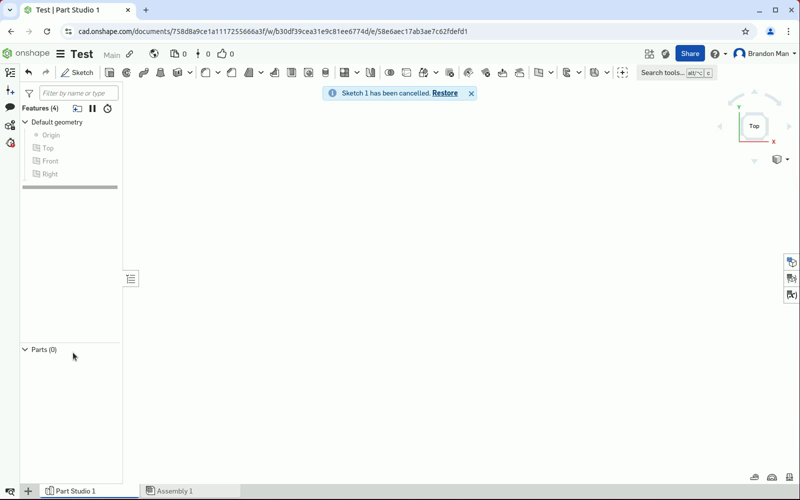
key(space)
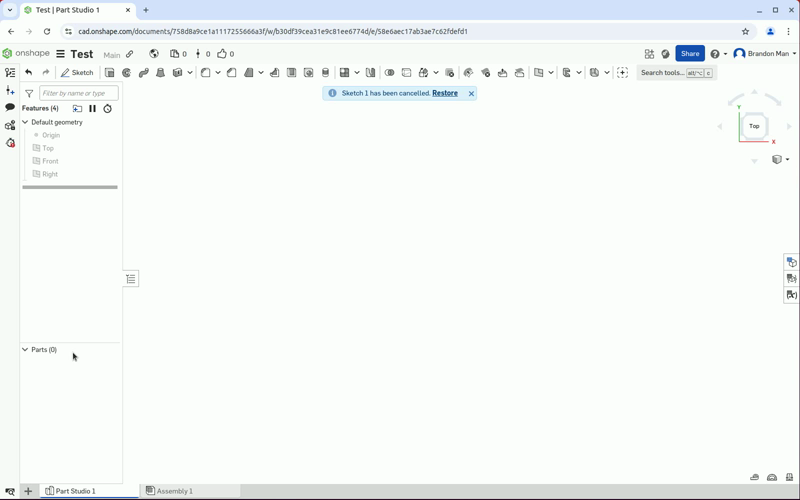
key_down(shift)
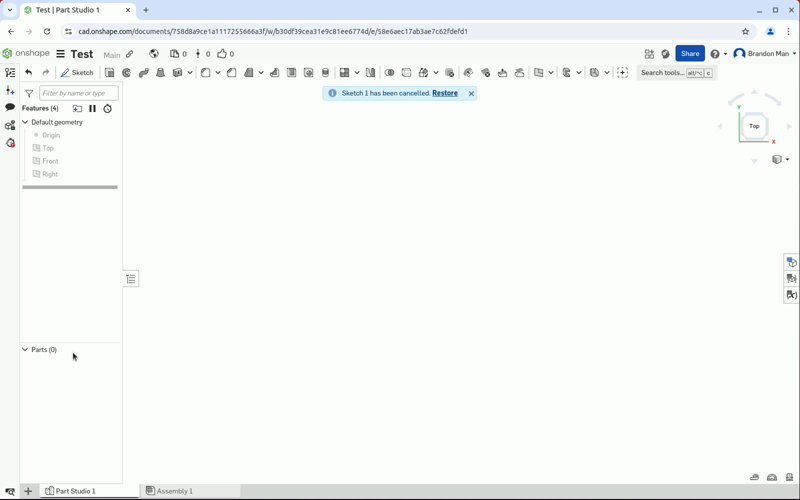
key(up)
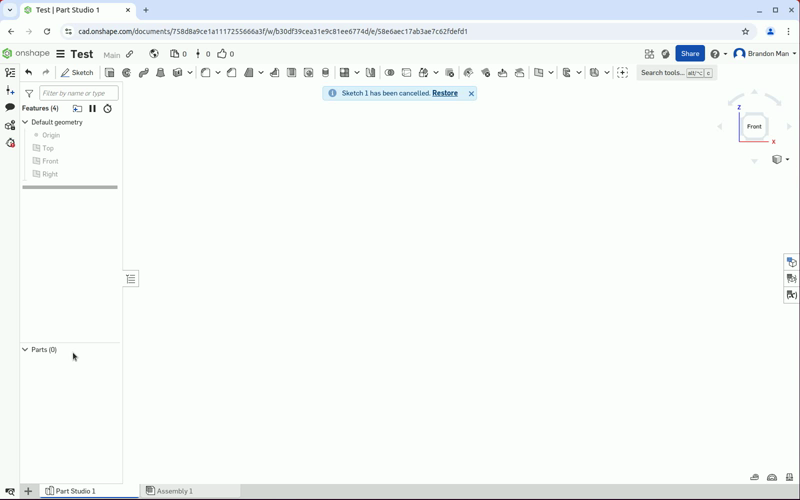
key_up(shift)
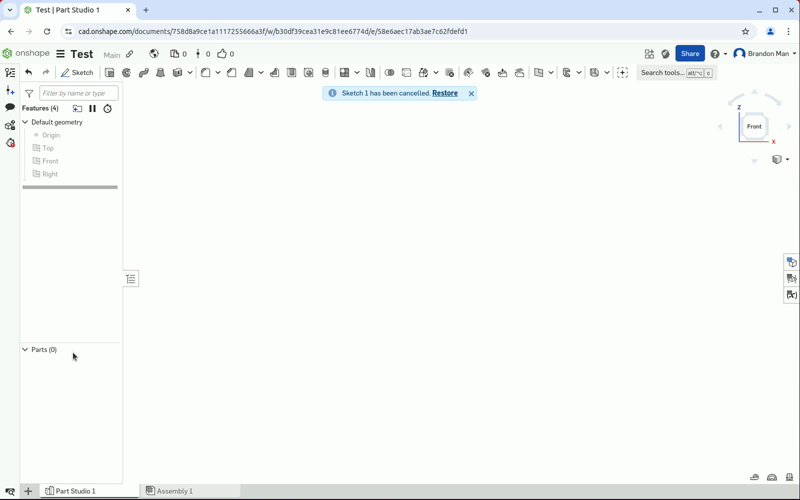
mouse_move(73, 352)
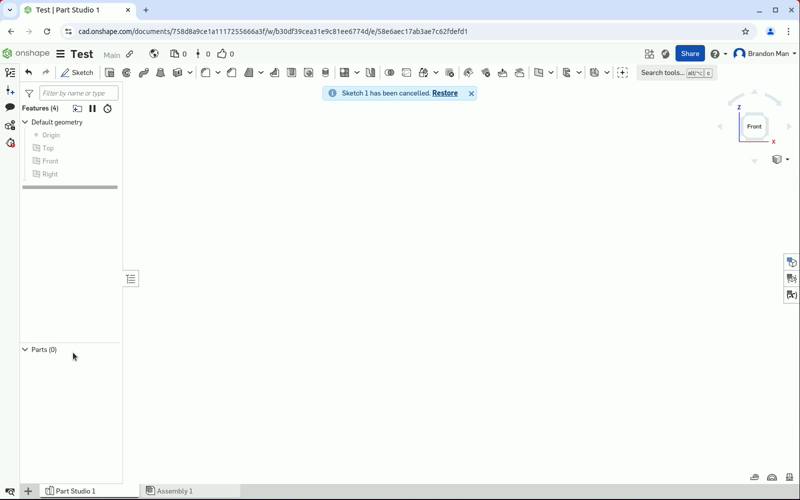
key(shift+y)
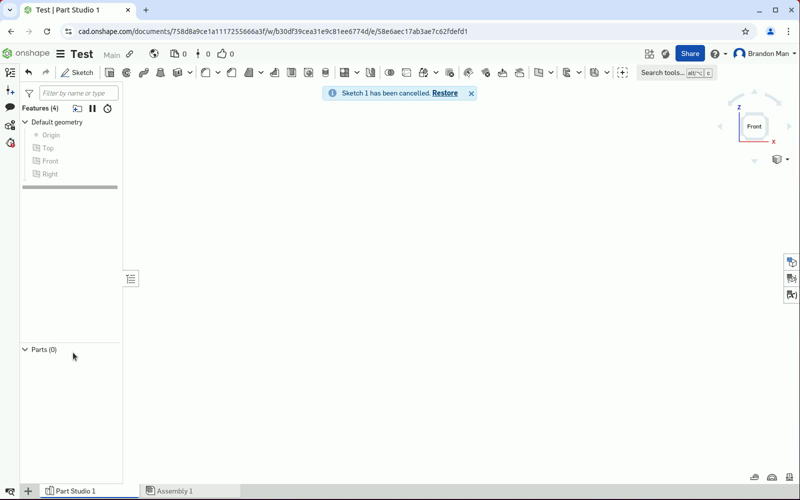
key(shift+s)
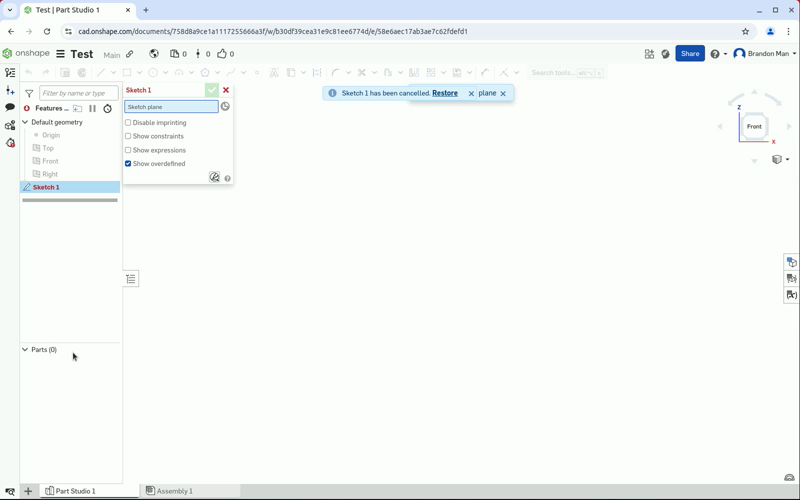
mouse_move(73, 163)
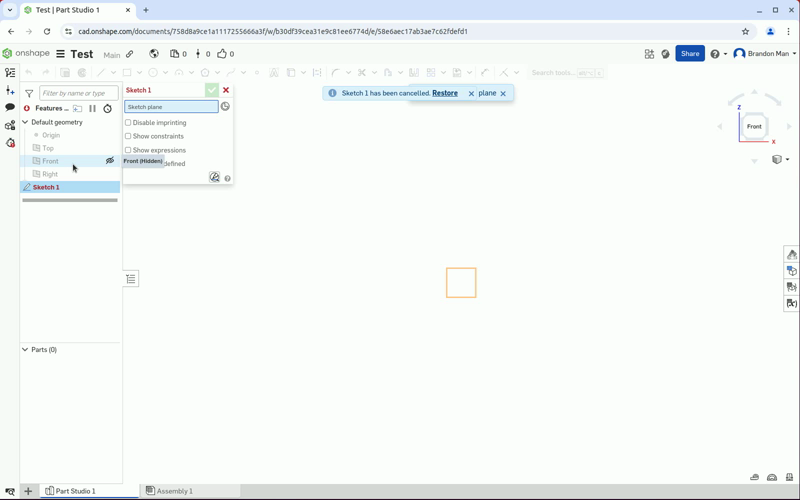
click(73, 163)
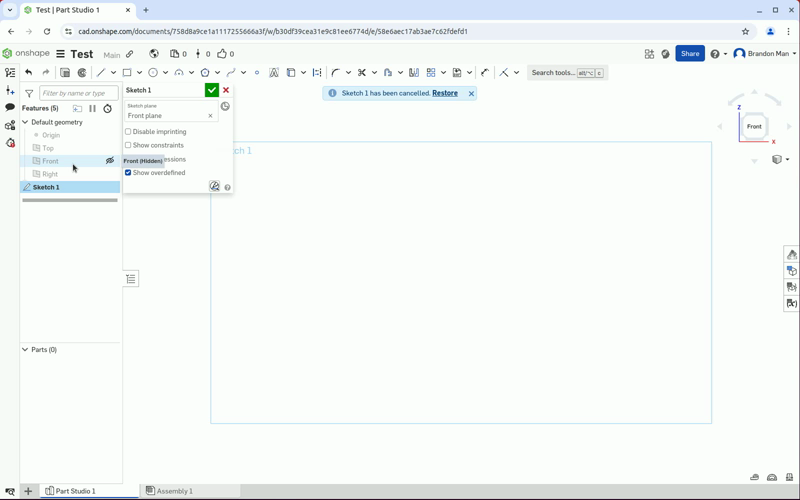
mouse_move(73, 352)
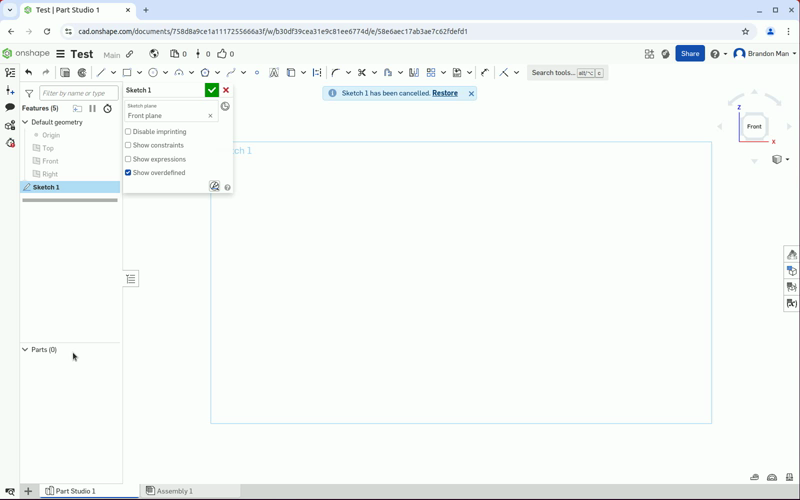
key(y)
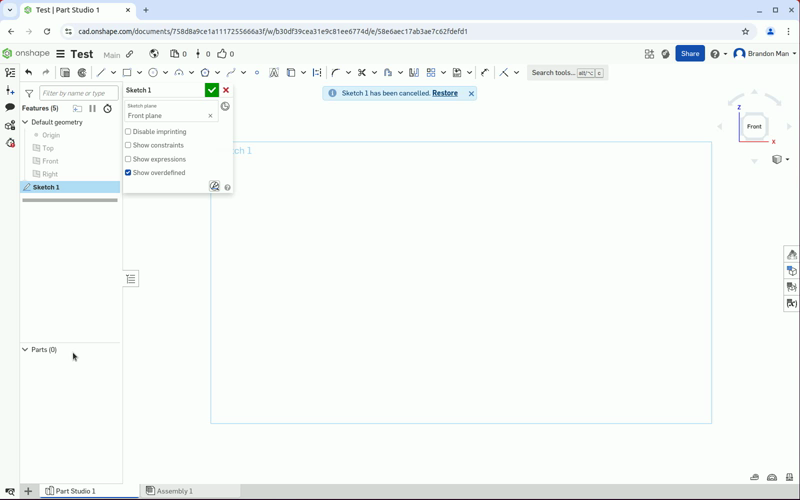
key(l)
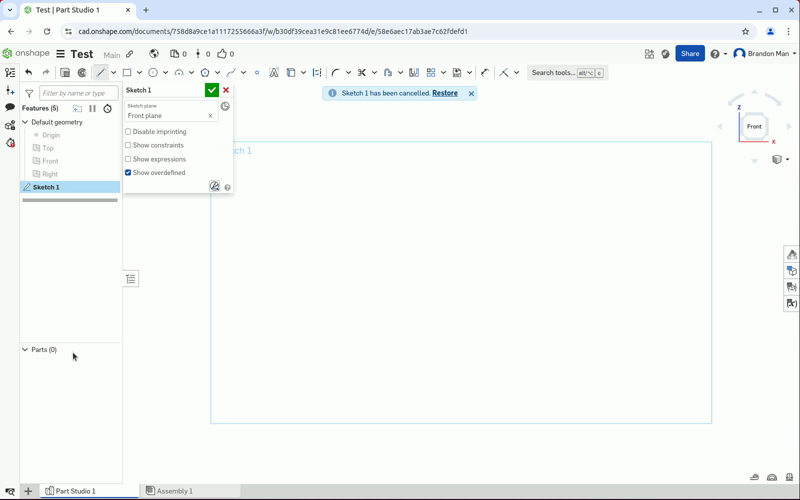
key_down(shift)
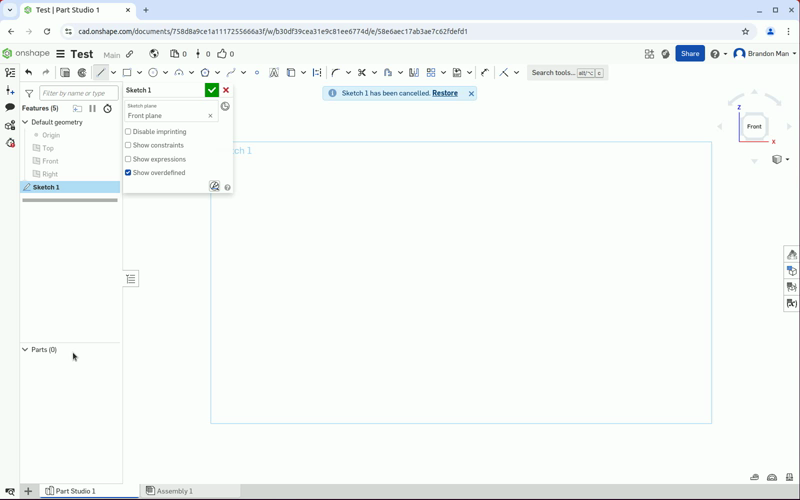
mouse_move(460, 282)
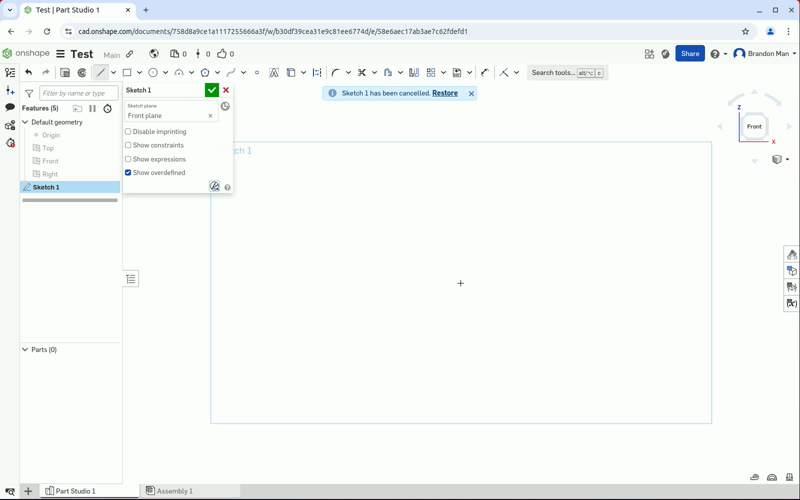
click(460, 282)
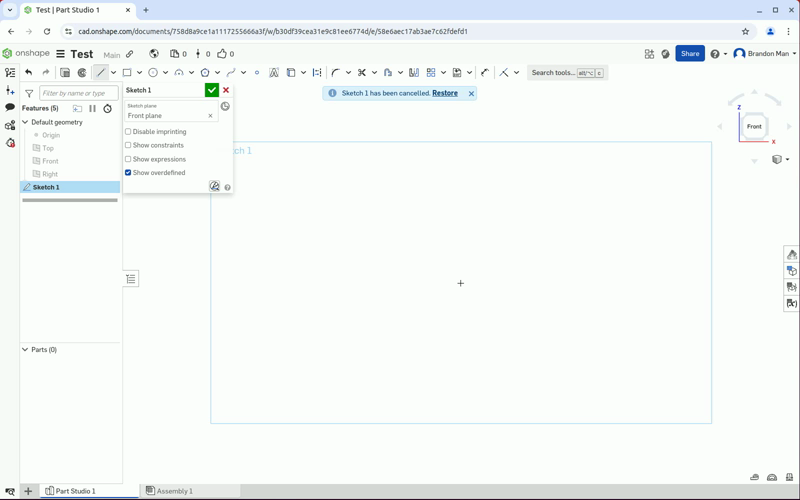
key_up(shift)
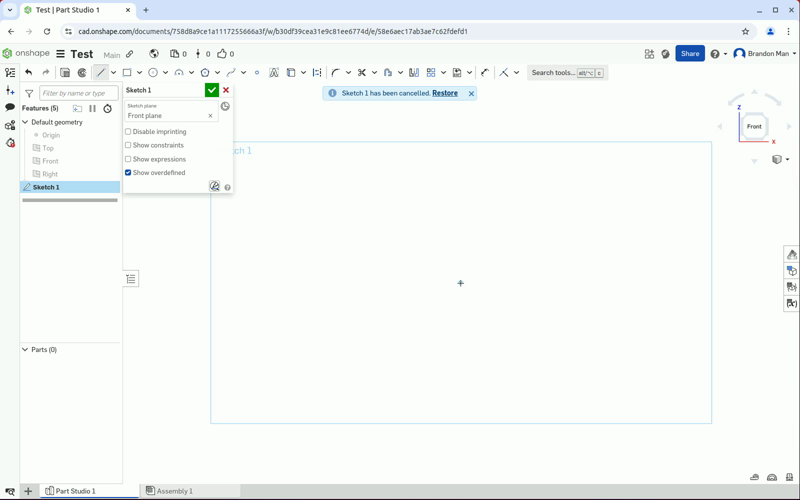
key_down(shift)
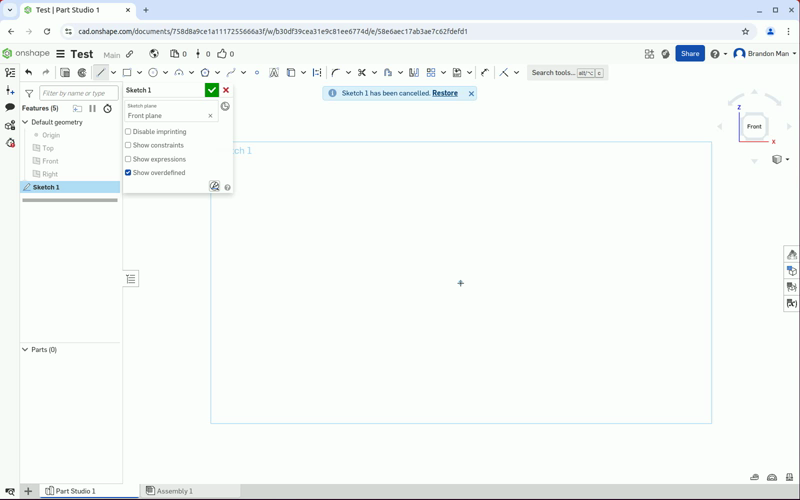
mouse_move(573, 282)
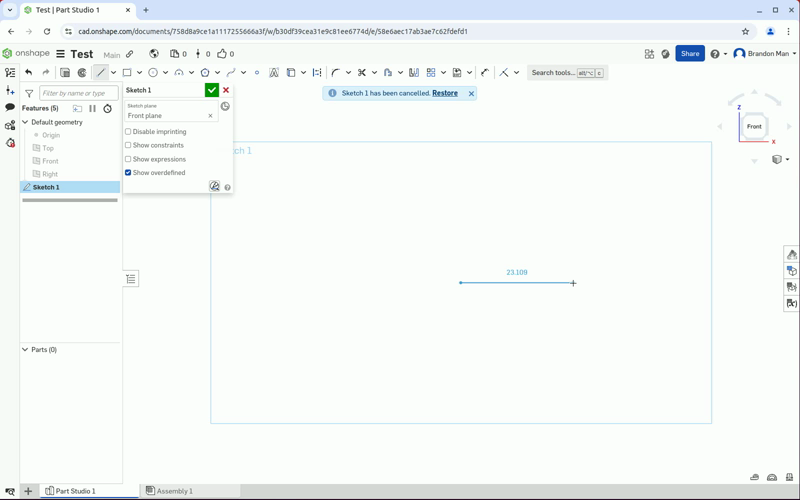
click(573, 282)
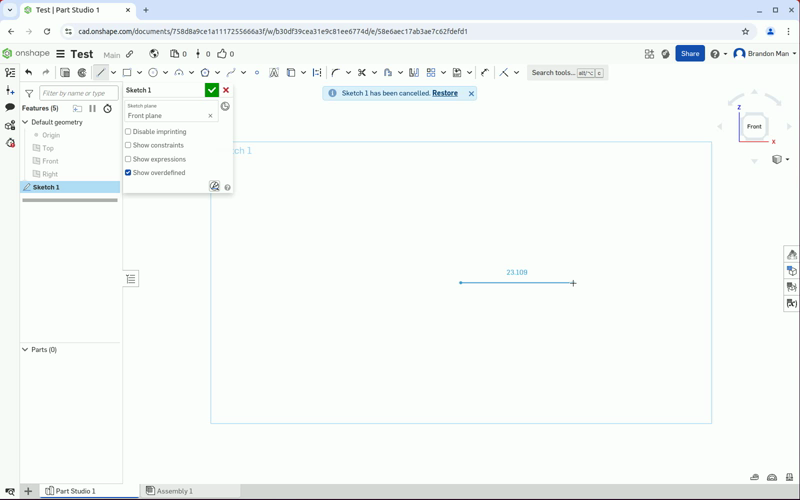
key_up(shift)
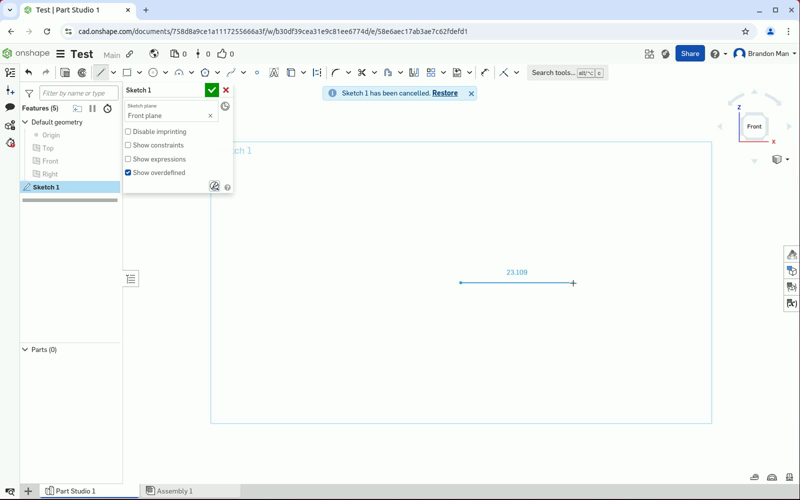
key_down(shift)
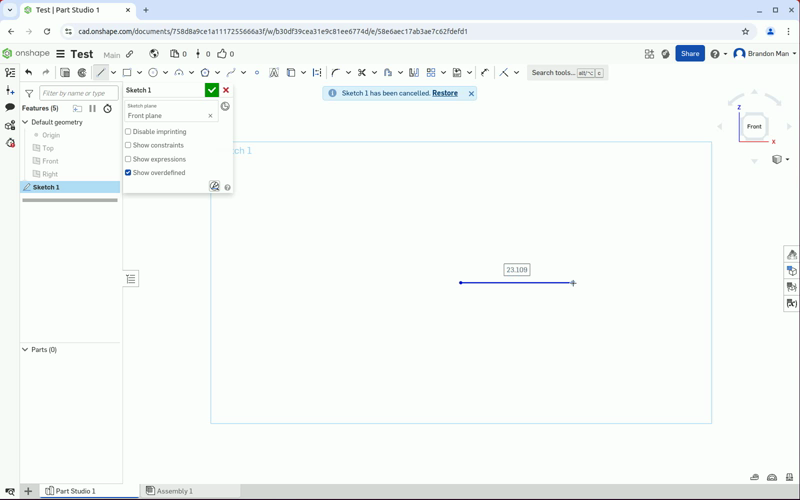
mouse_move(573, 170)
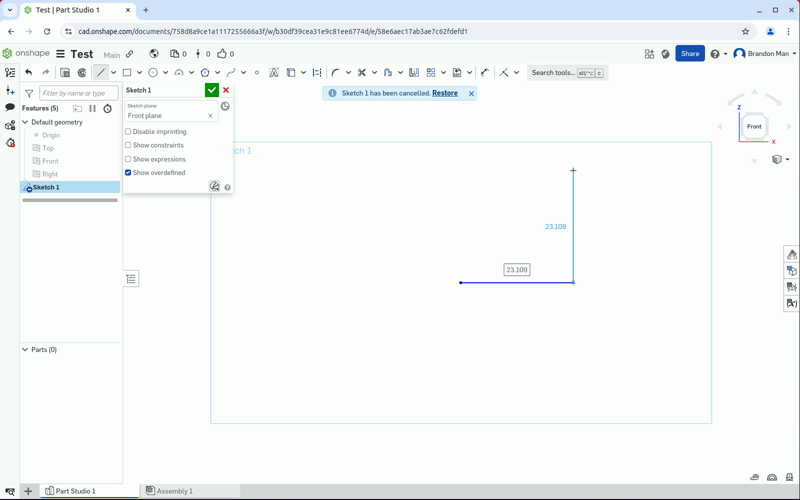
click(573, 170)
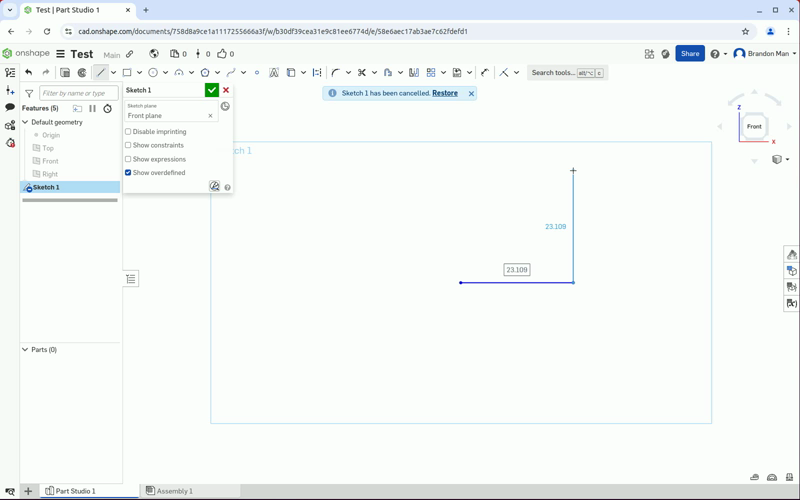
key_up(shift)
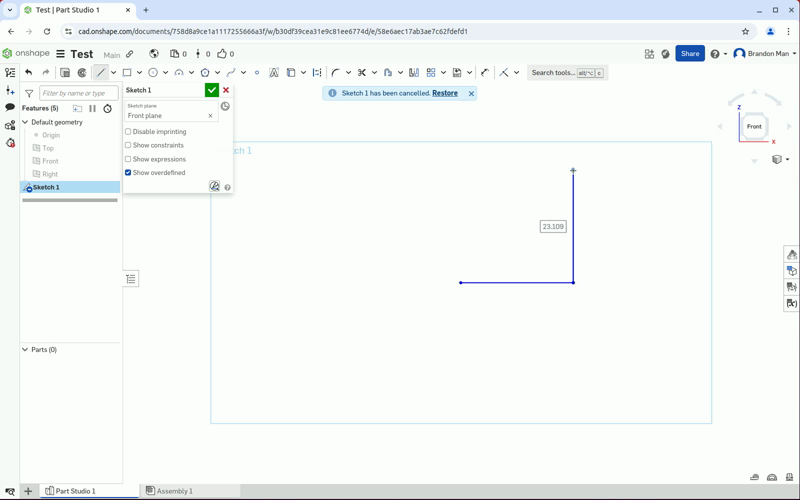
key_down(shift)
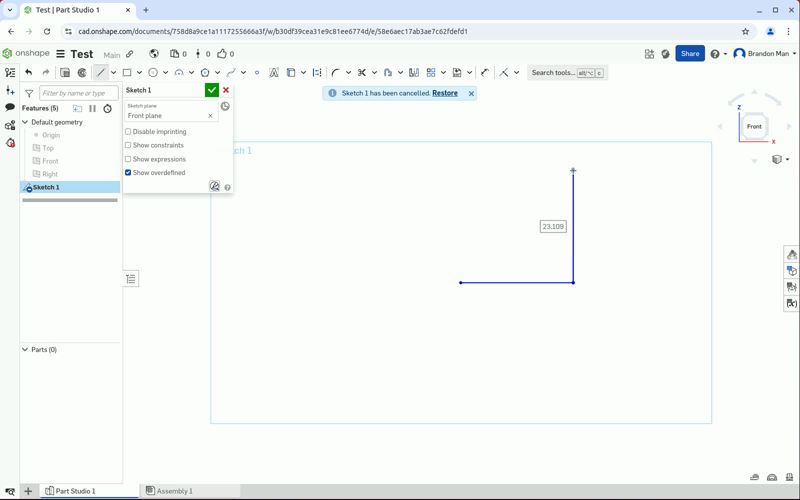
mouse_move(460, 170)
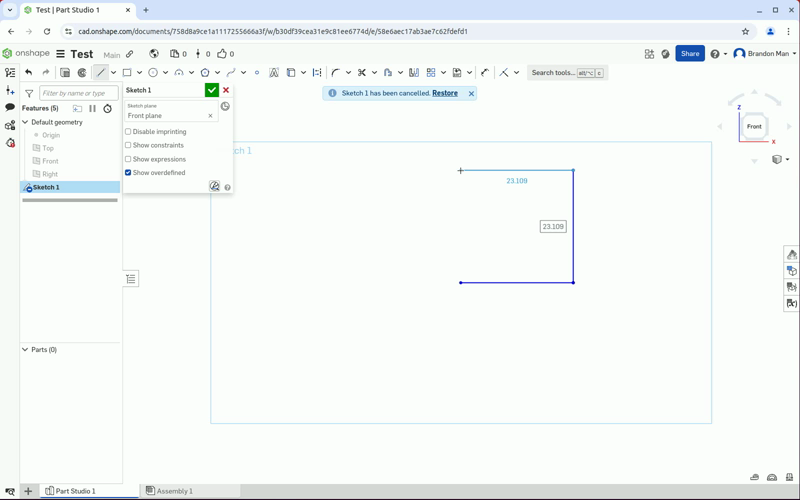
click(460, 170)
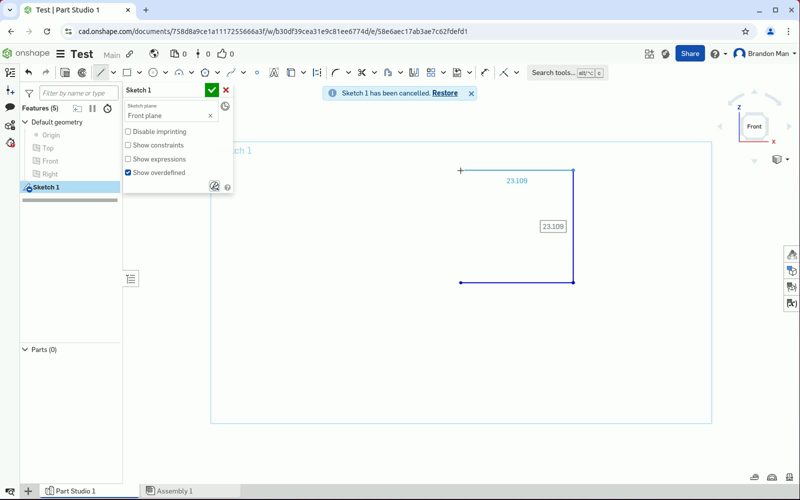
key_up(shift)
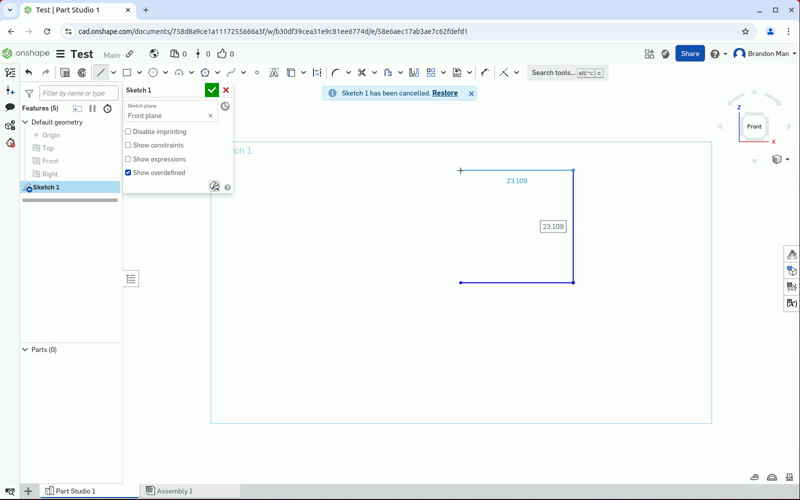
key_down(shift)
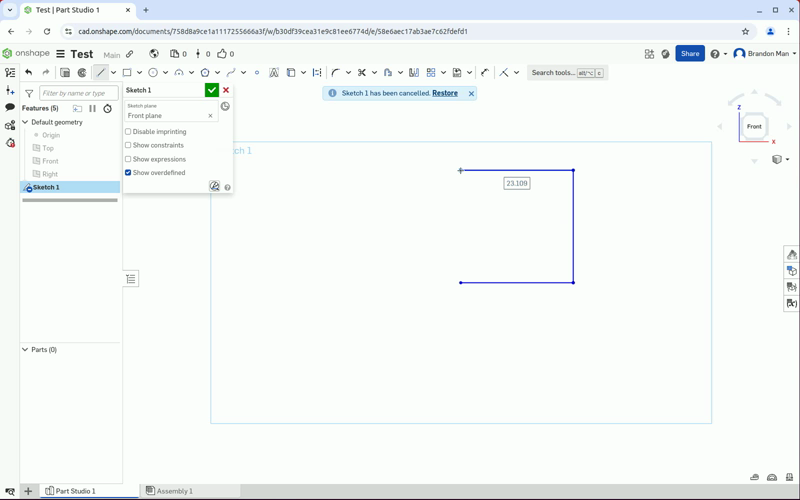
mouse_move(460, 282)
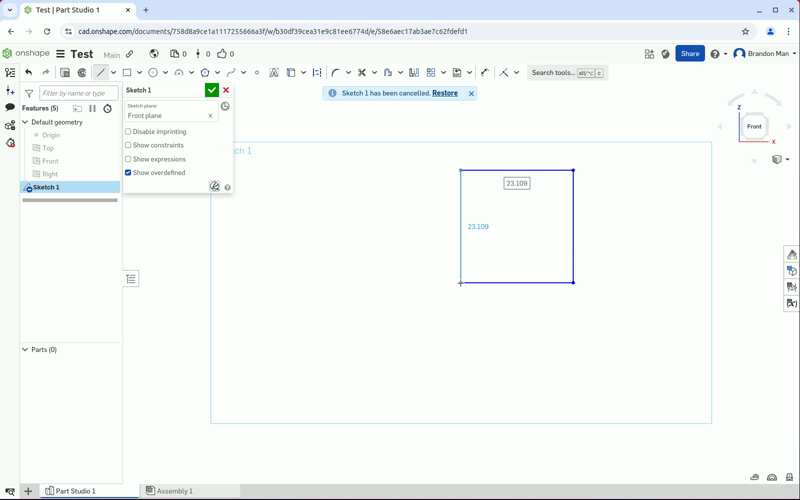
key_up(shift)
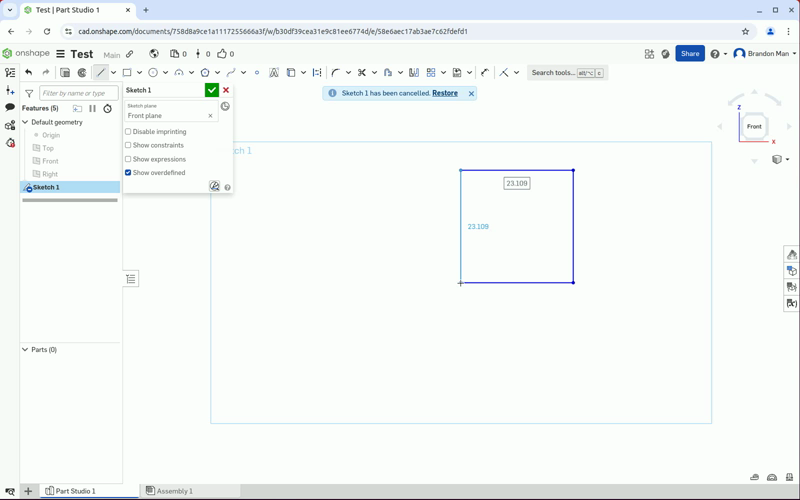
click(460, 282)
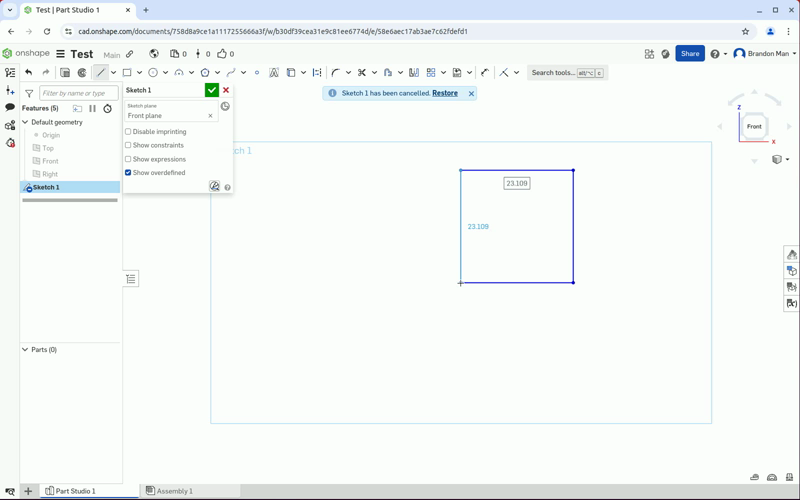
key(esc)
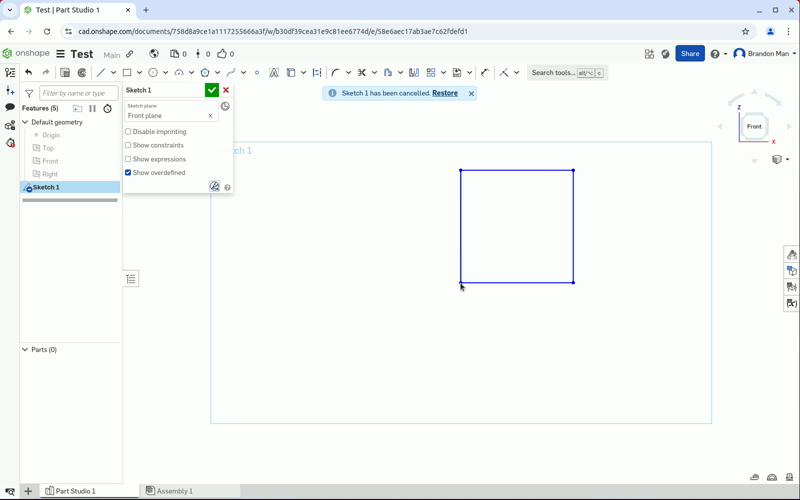
mouse_move(553, 268)
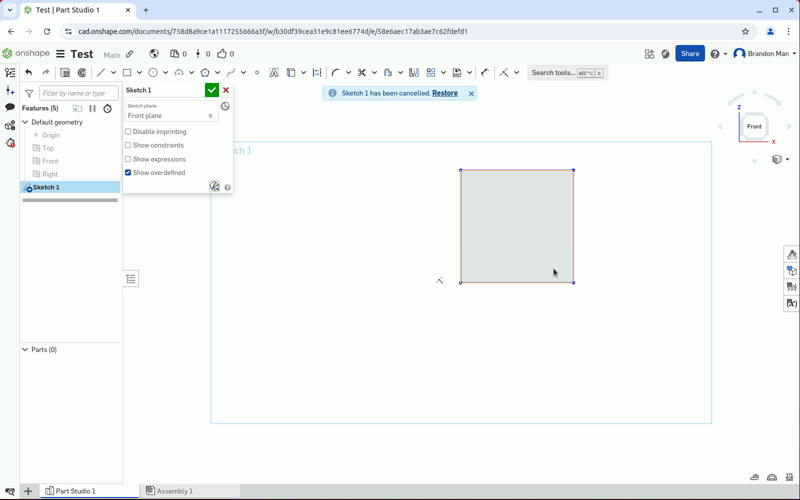
click(553, 268)
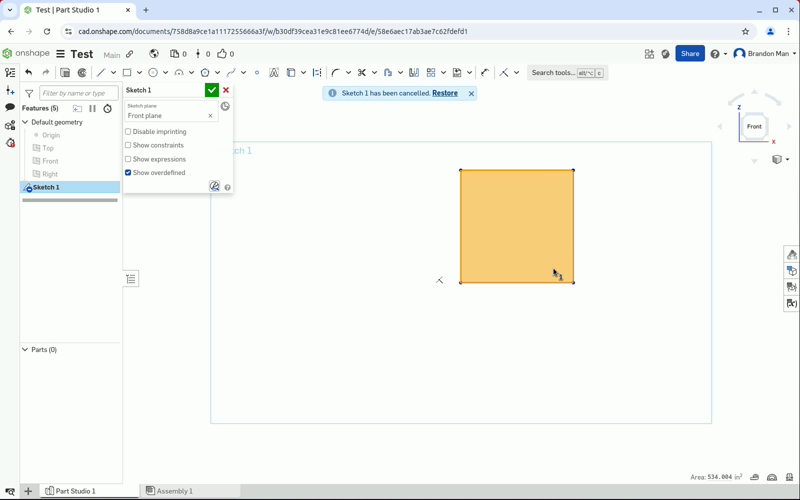
mouse_move(73, 352)
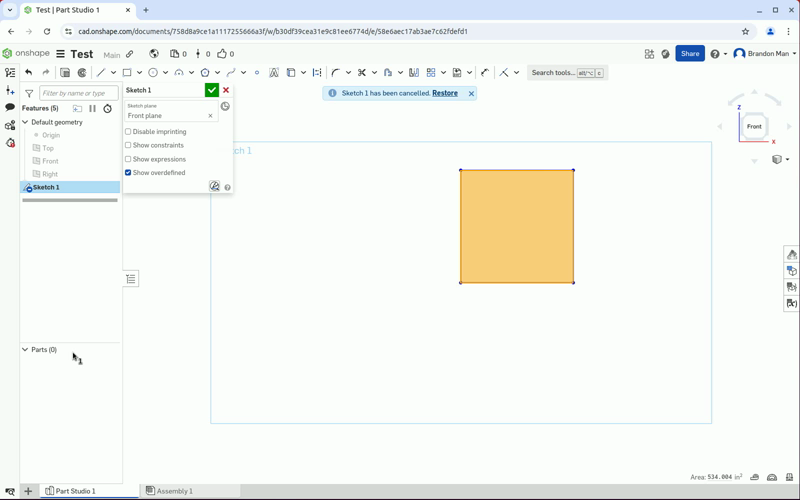
key(shift+y)
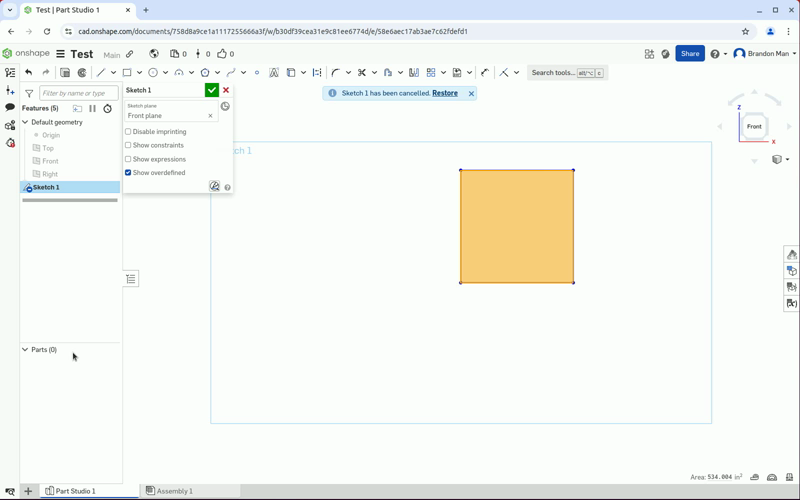
key(shift+e)
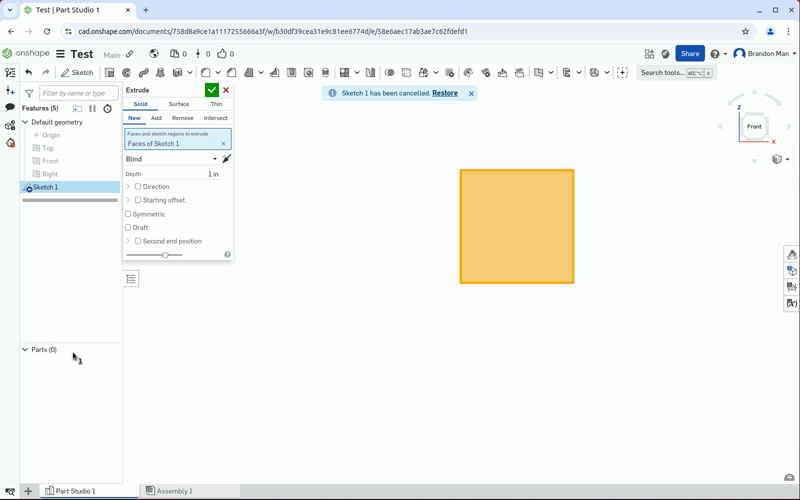
mouse_move(143, 106)
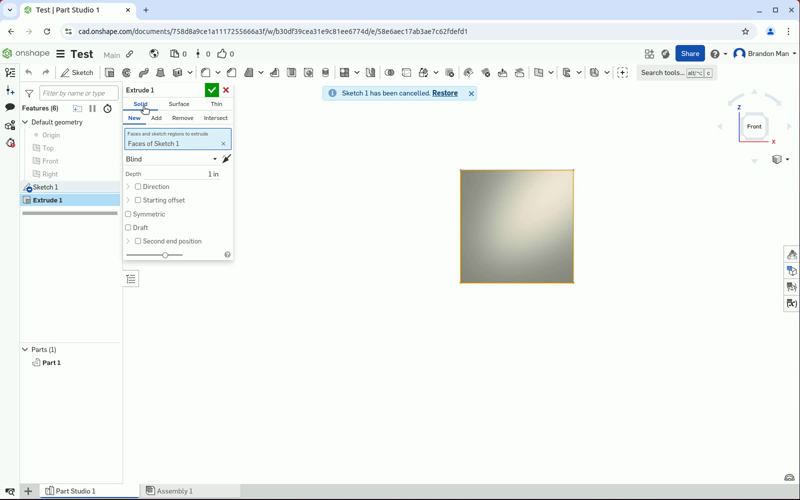
click(143, 106)
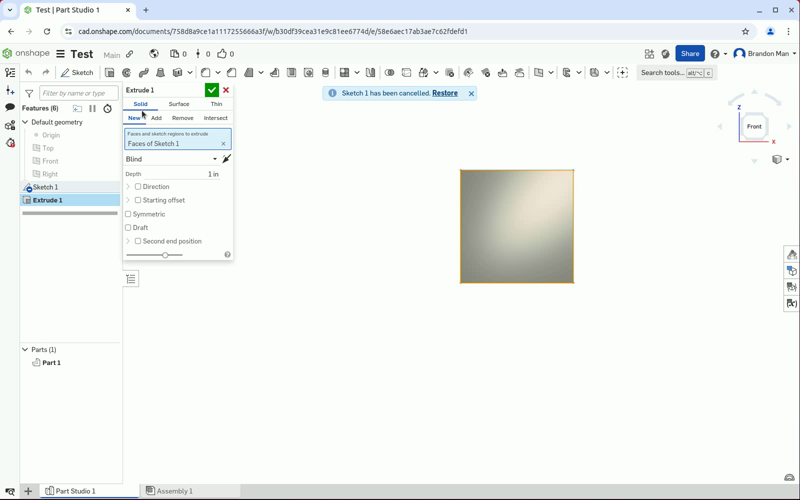
mouse_move(137, 120)
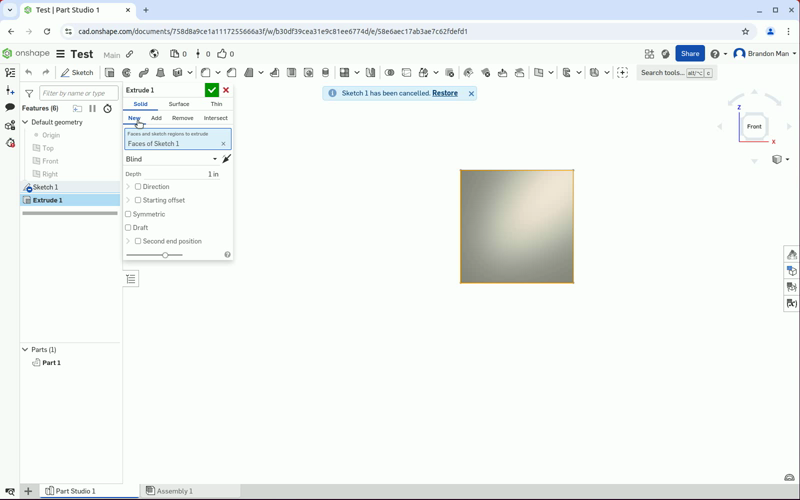
click(137, 120)
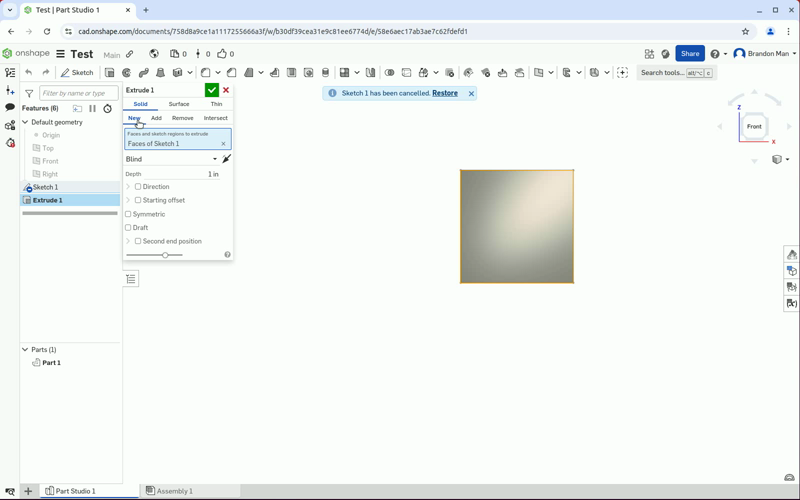
key(tab, 4)
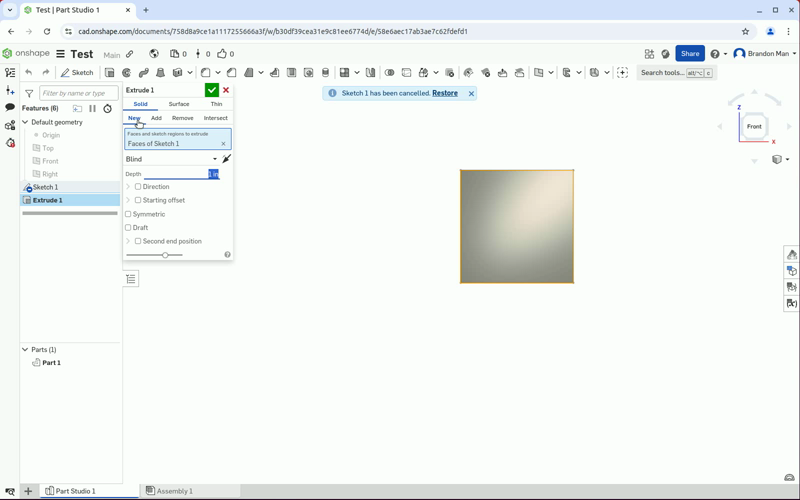
text(23.108)
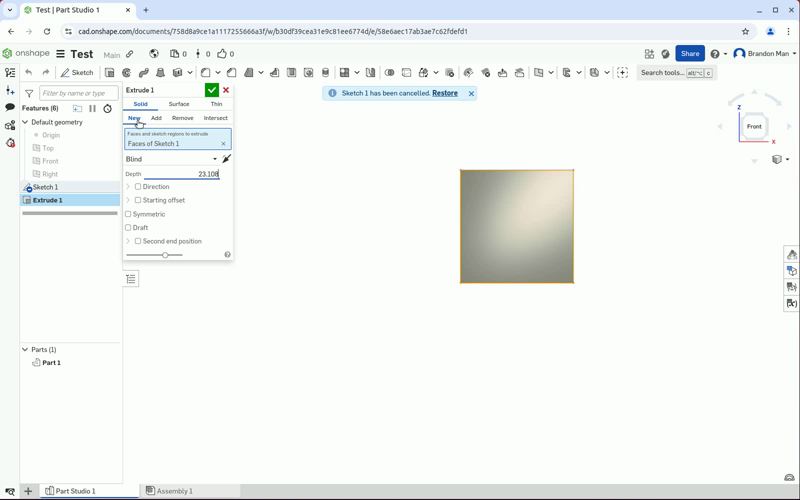
key(enter)
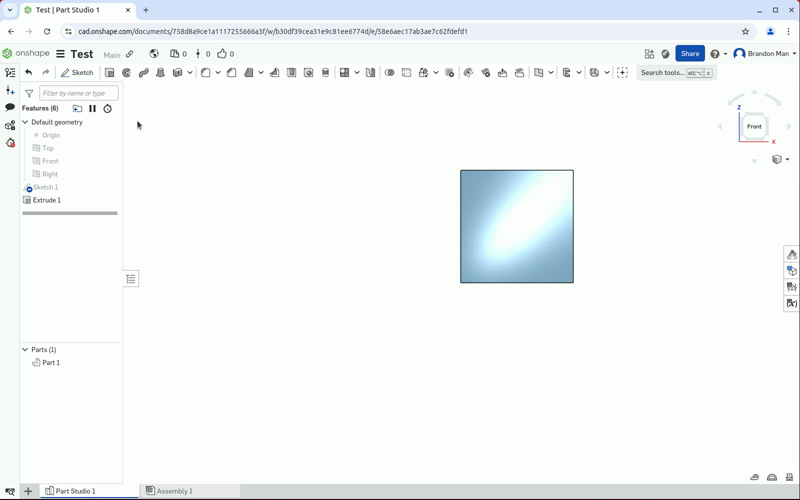
key(shift+h)
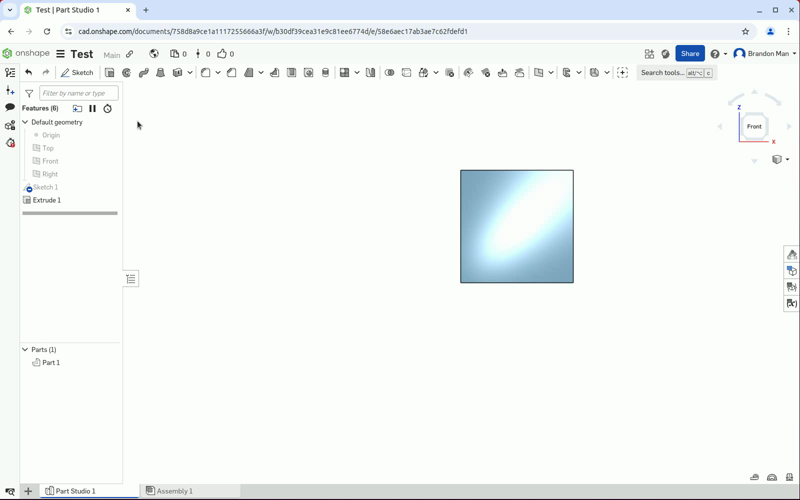
key(shift+h)
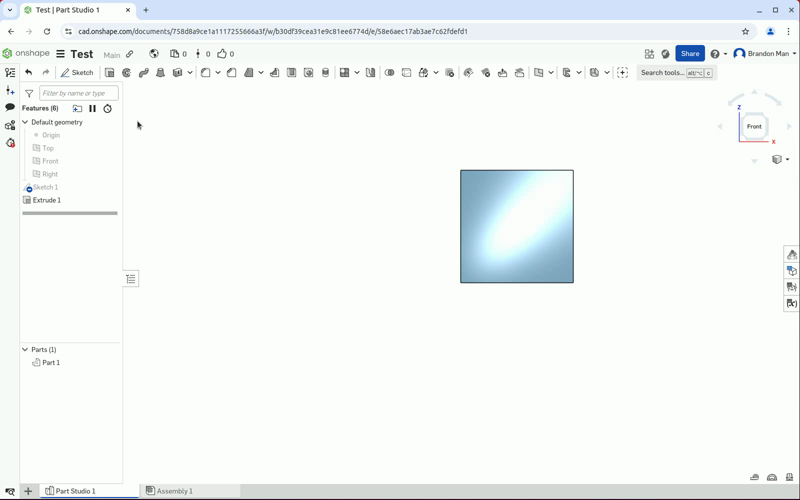
mouse_move(73, 189)
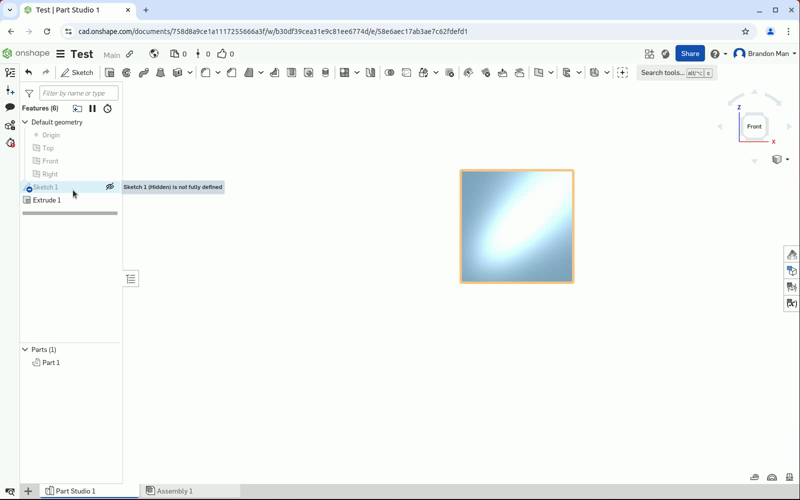
click(73, 189)
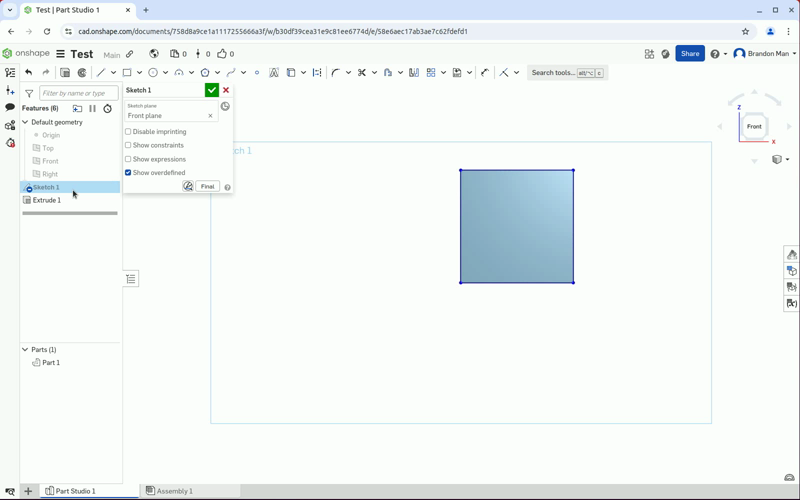
mouse_move(229, 92)
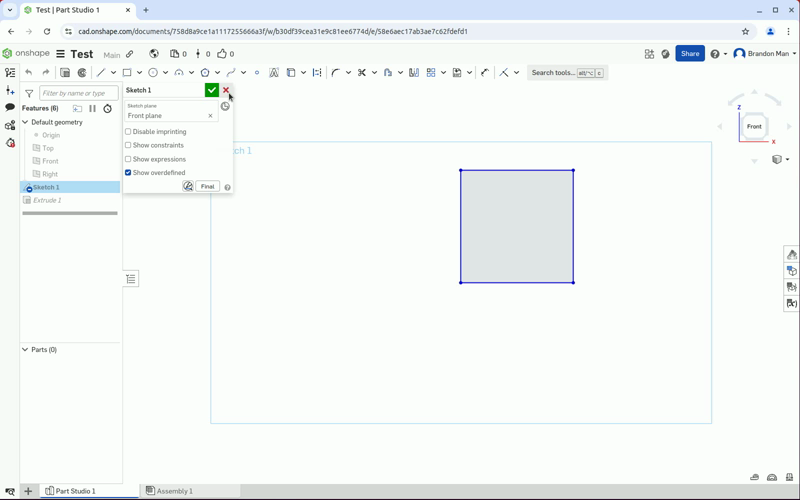
click(229, 92)
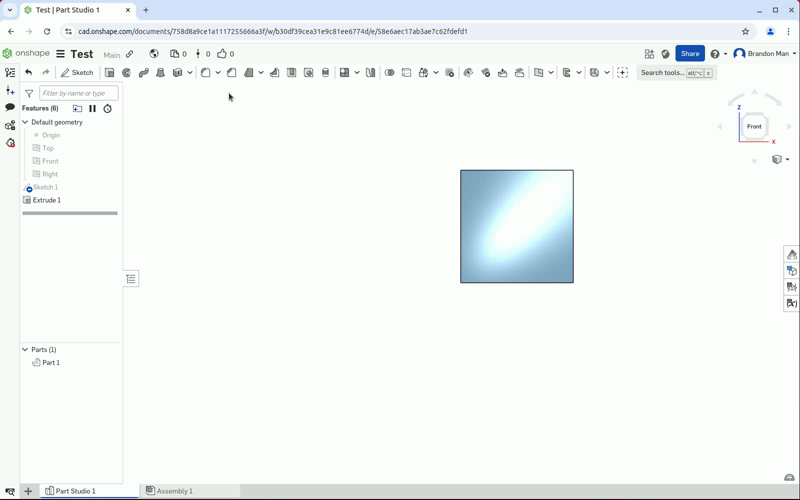
mouse_move(541, 75)
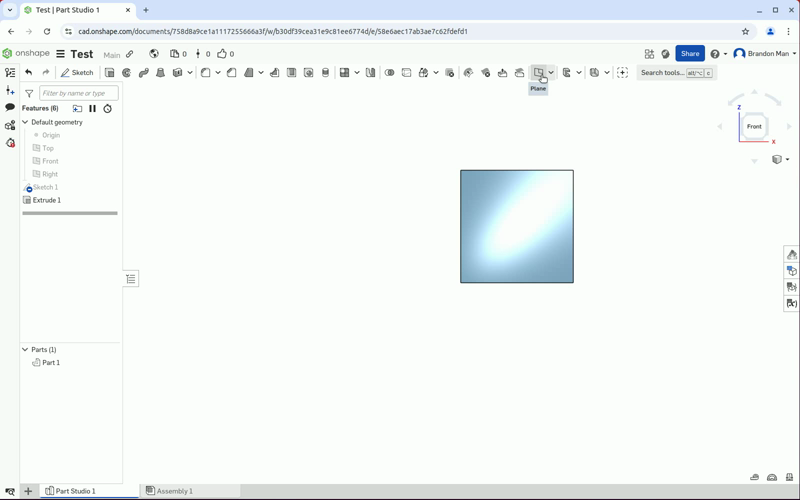
click(541, 75)
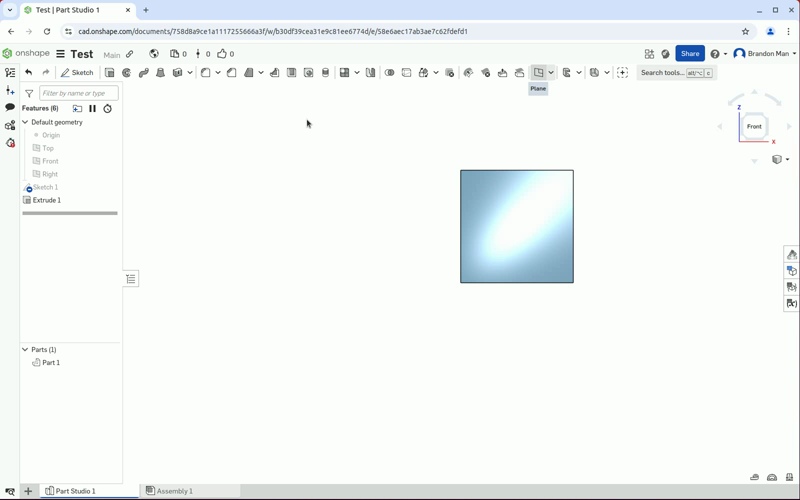
mouse_move(73, 163)
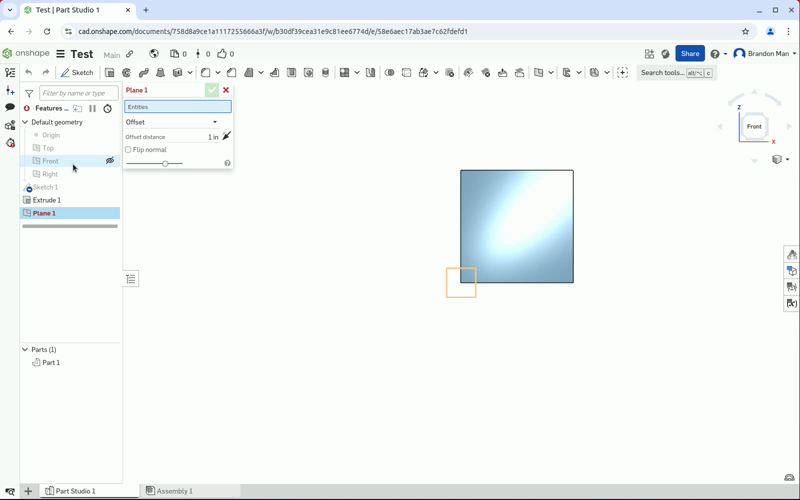
click(73, 163)
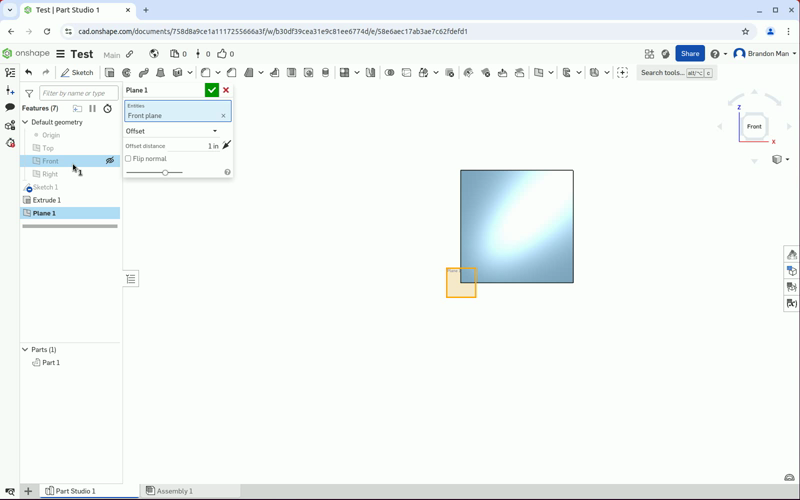
key(tab, 2)
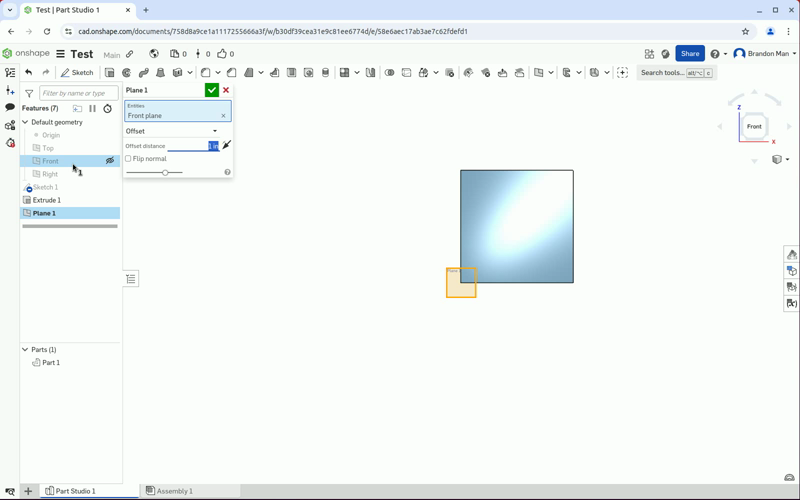
text(23.108)
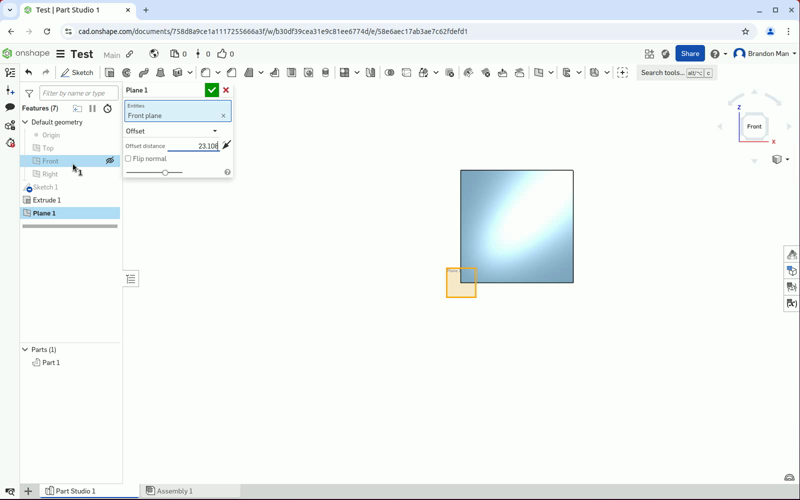
key(enter, 2)
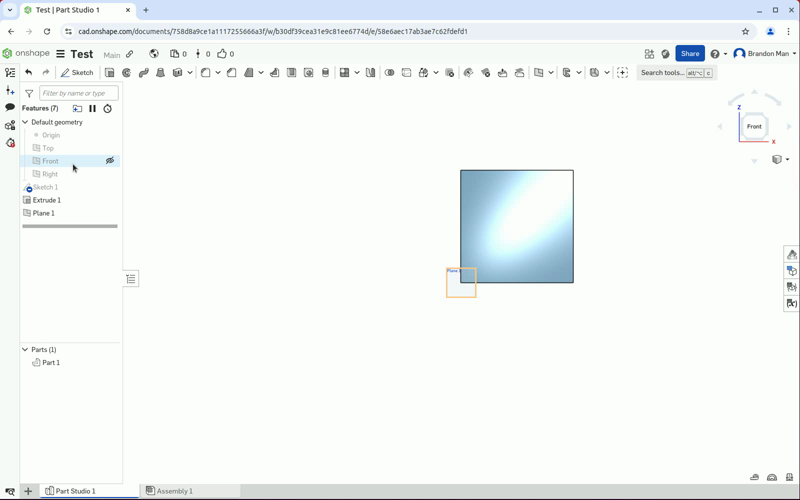
key(shift+s)
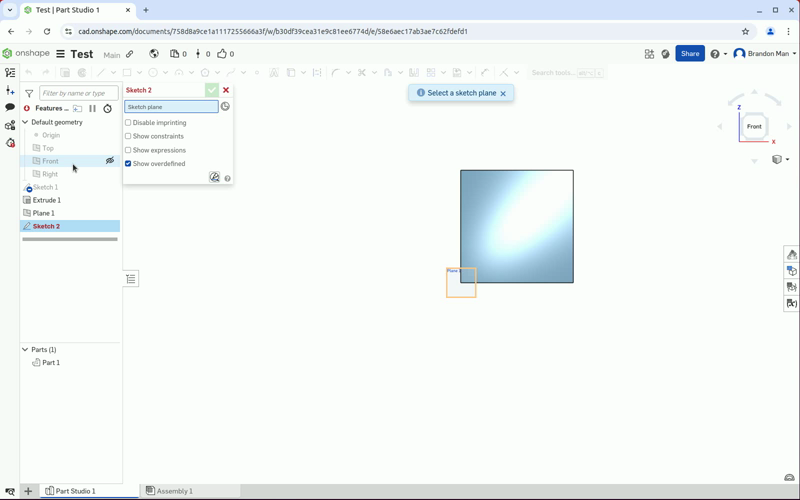
mouse_move(73, 215)
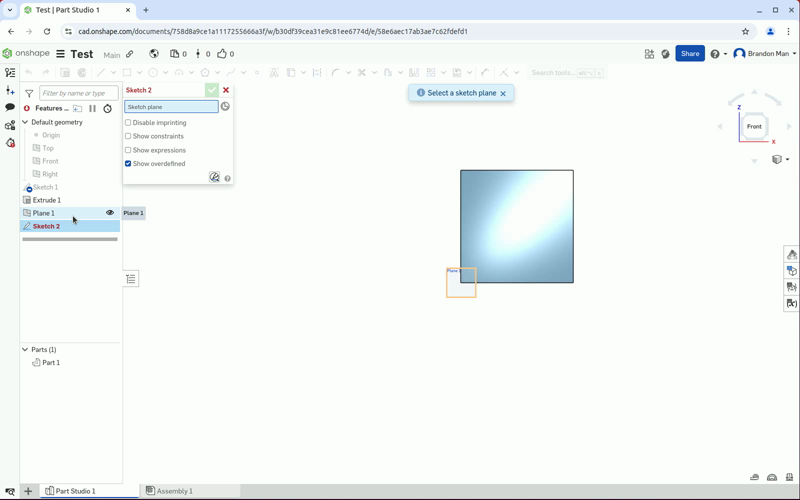
click(73, 215)
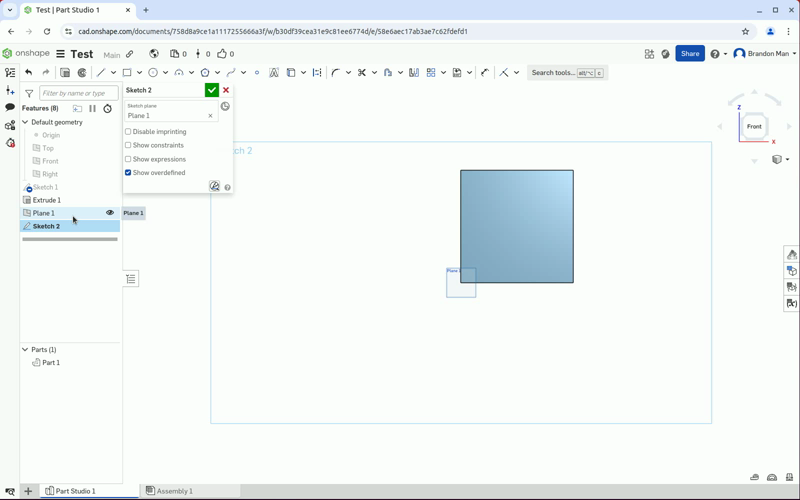
mouse_move(73, 352)
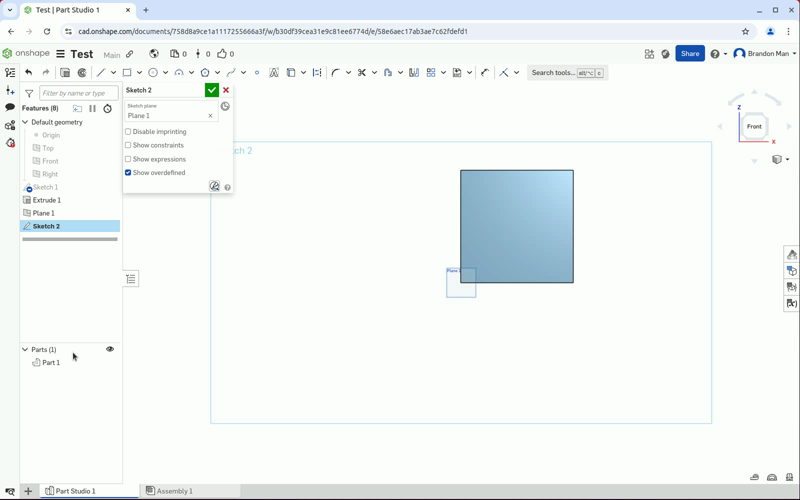
key(y)
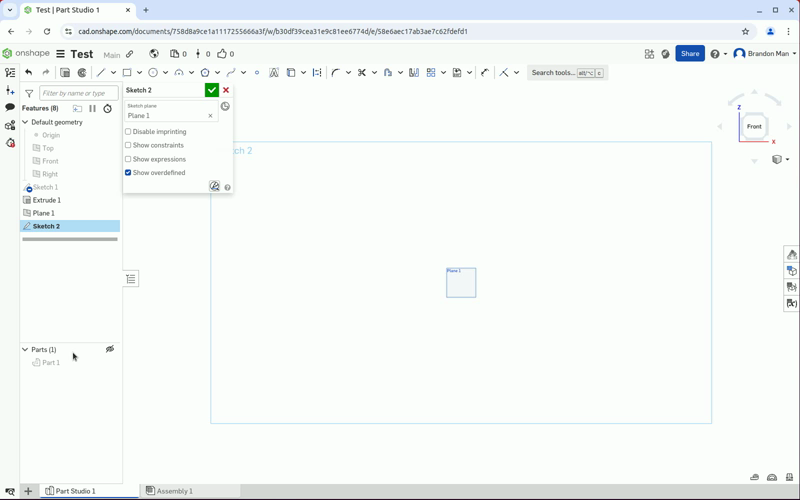
key(l)
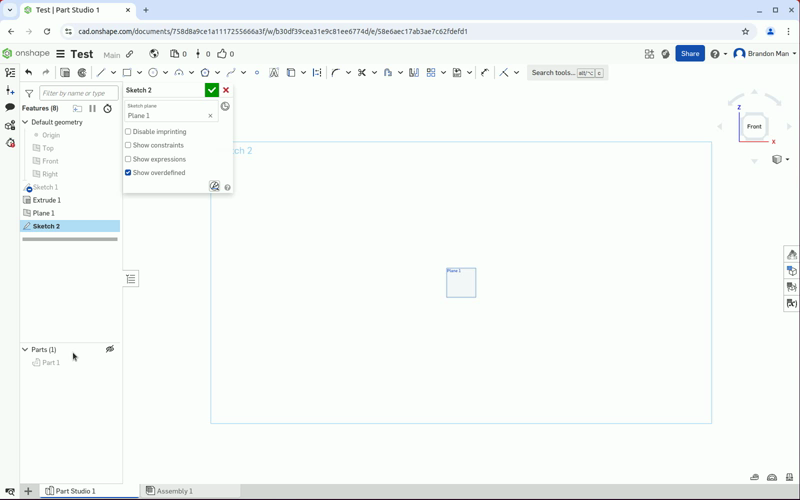
key_down(shift)
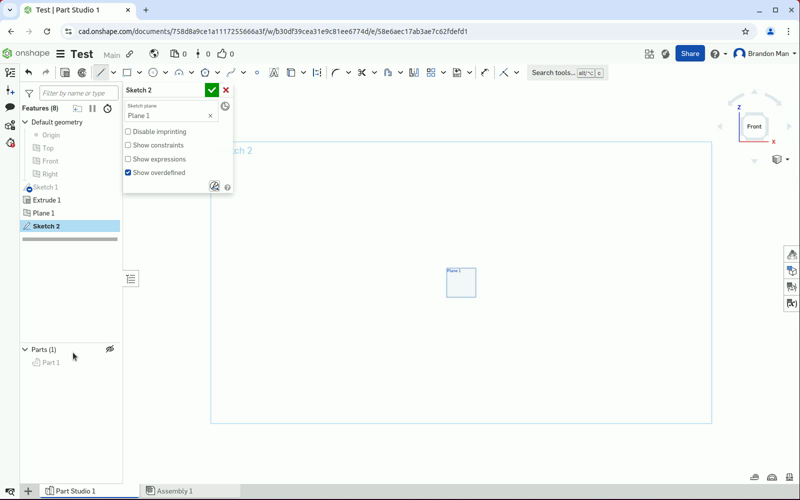
mouse_move(460, 207)
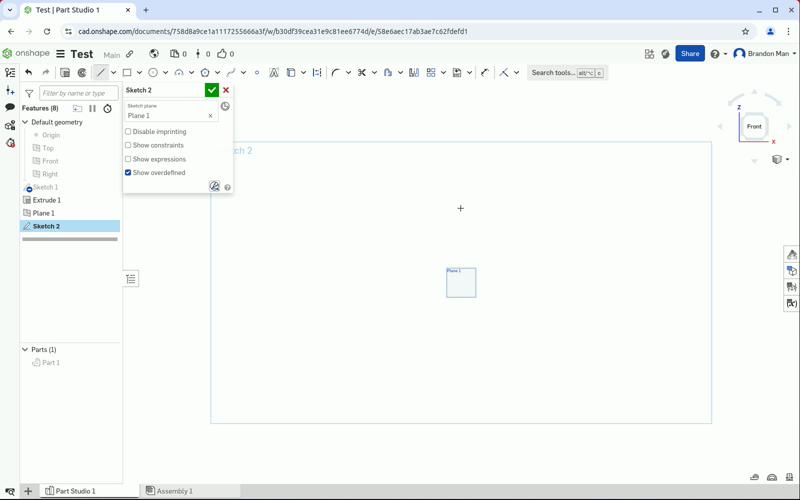
click(460, 207)
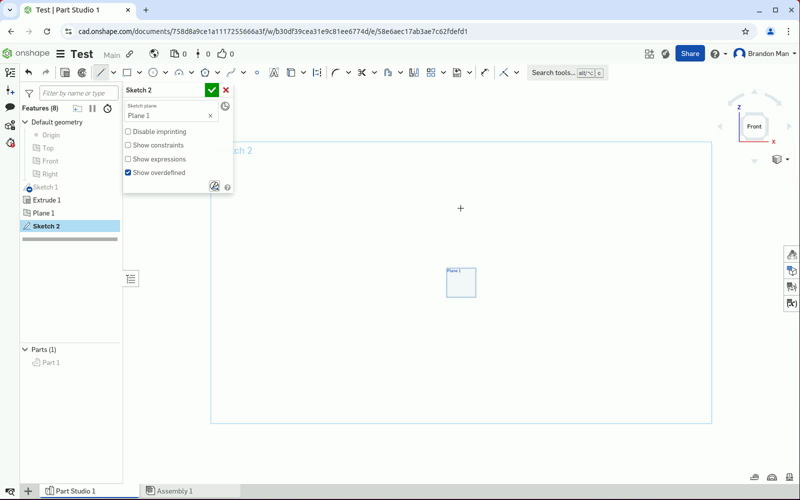
key_up(shift)
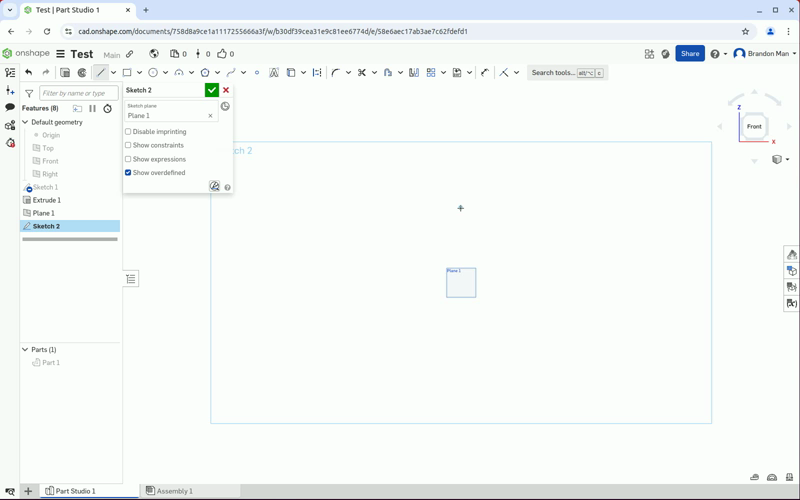
key_down(shift)
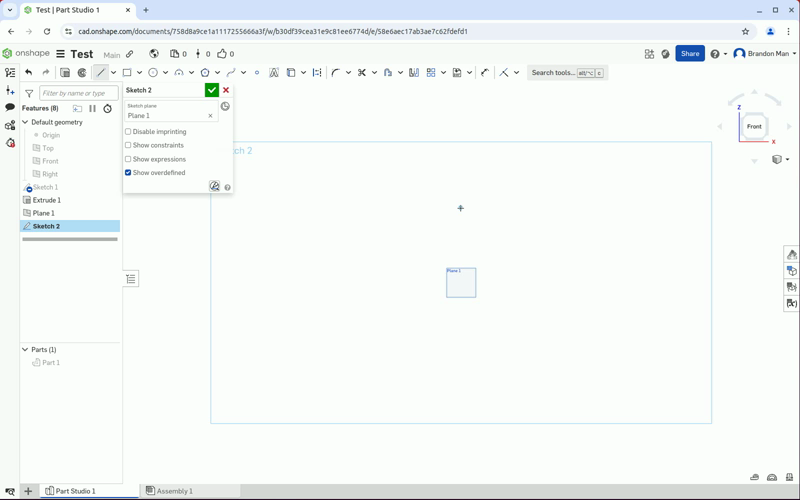
mouse_move(490, 207)
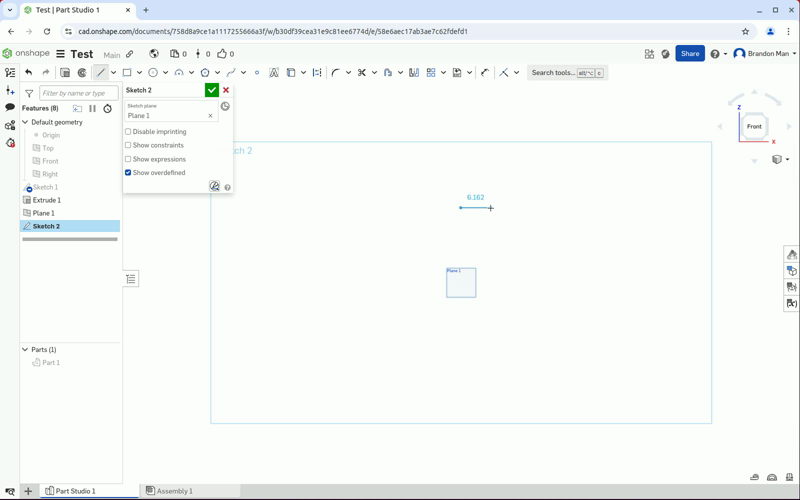
mouse_move(499, 207)
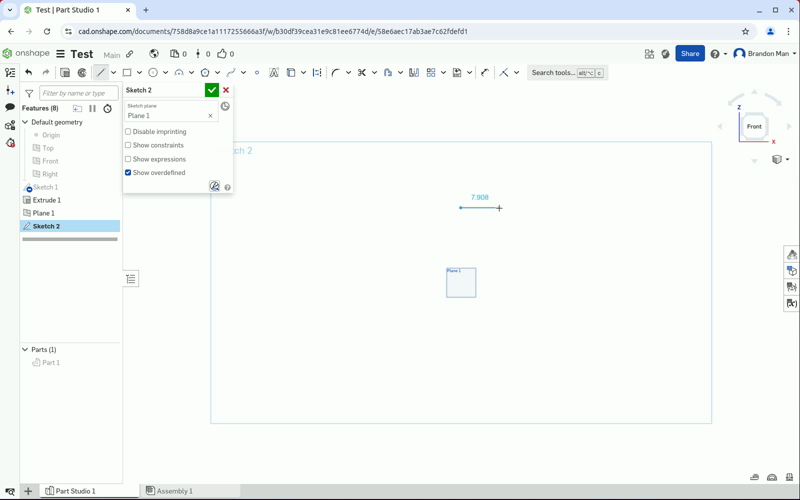
click(499, 207)
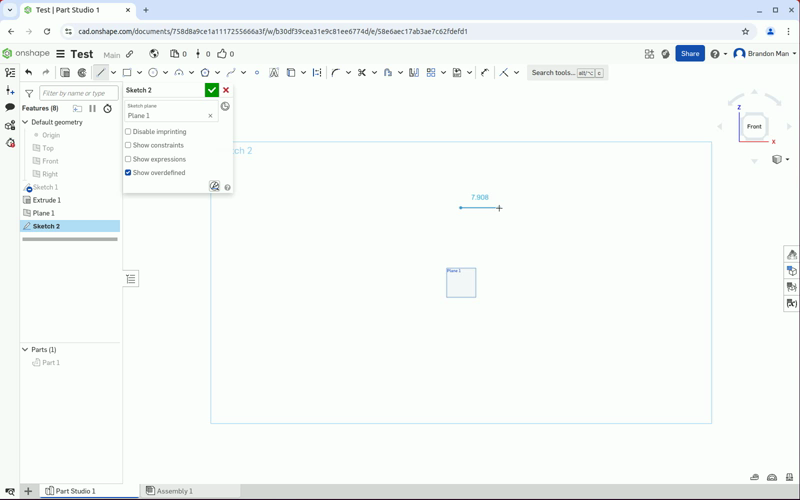
key_up(shift)
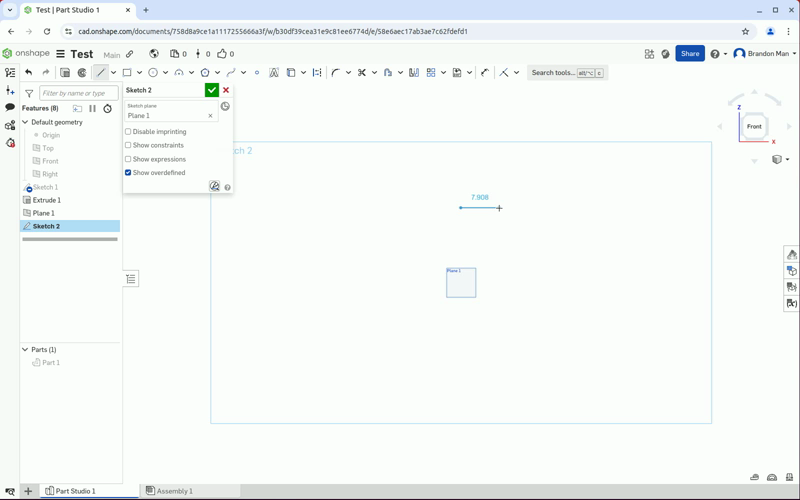
key_down(shift)
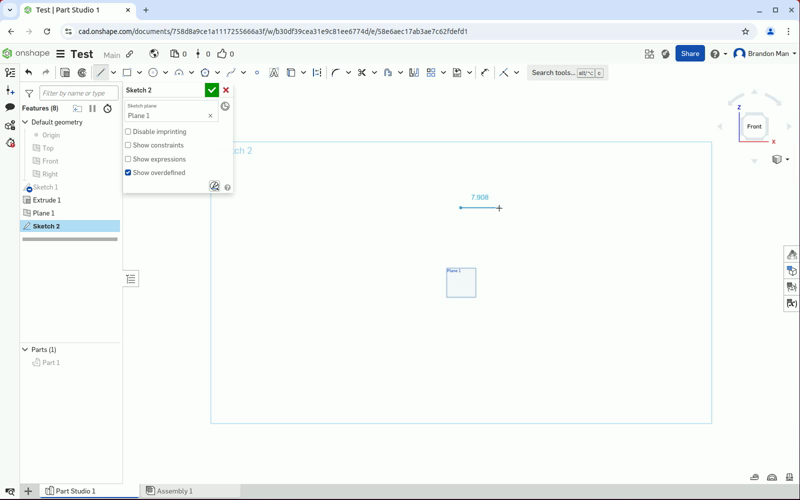
mouse_move(529, 207)
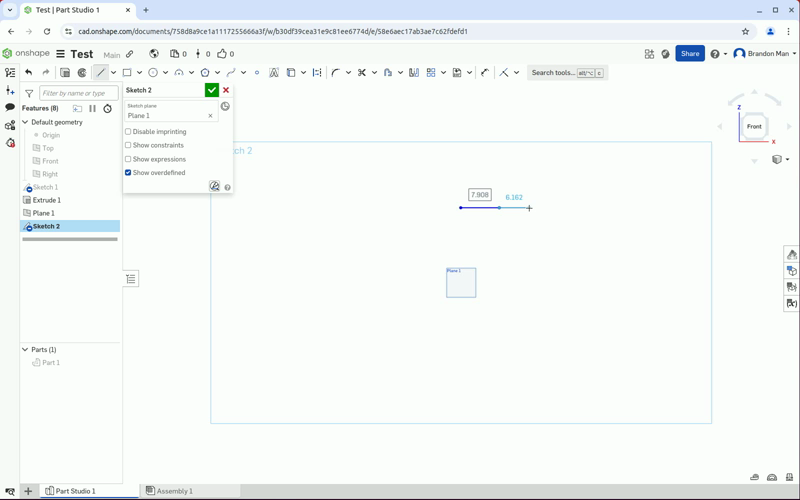
mouse_move(499, 169)
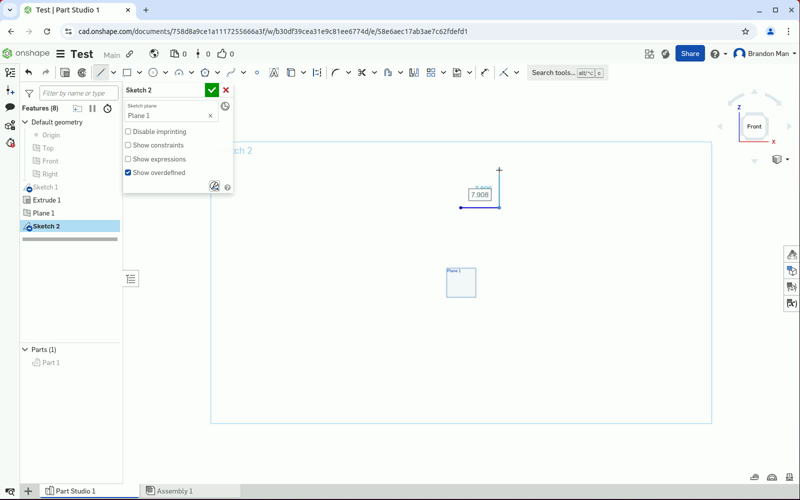
click(499, 169)
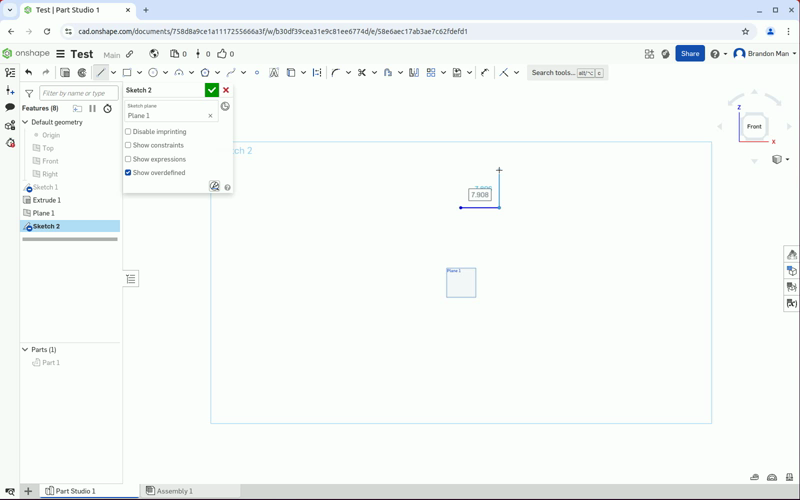
key_up(shift)
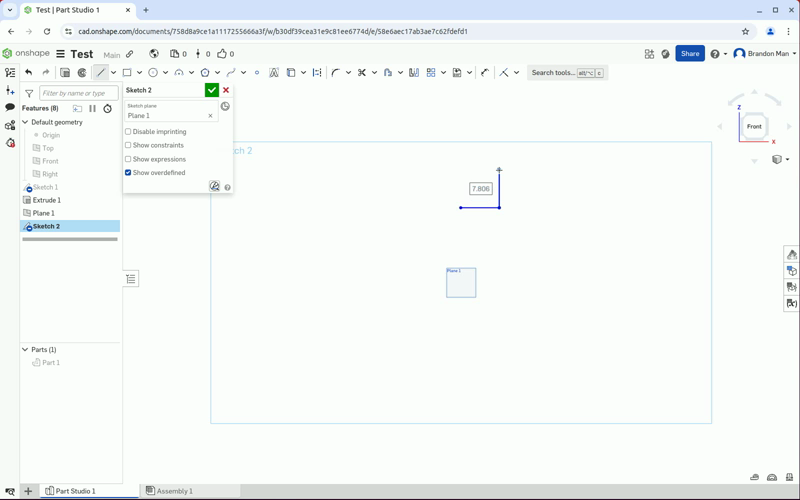
key_down(shift)
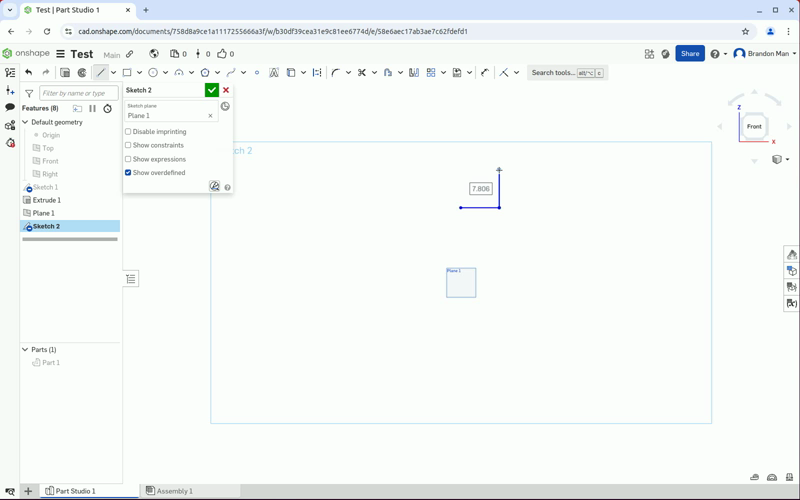
mouse_move(529, 169)
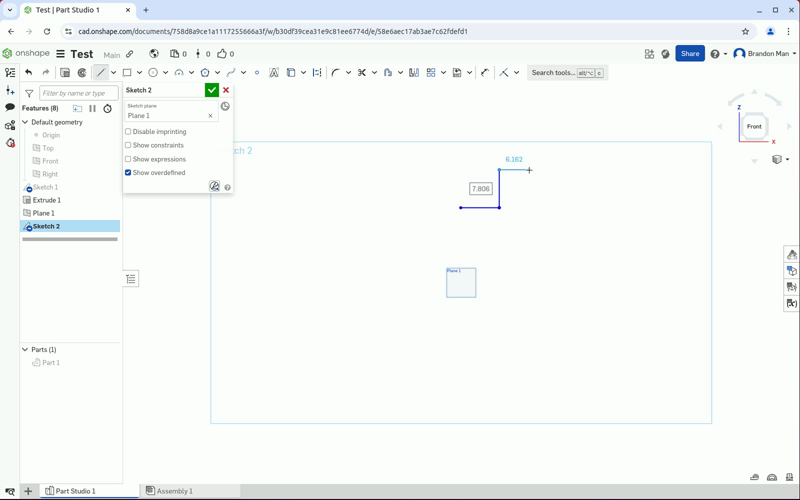
mouse_move(460, 169)
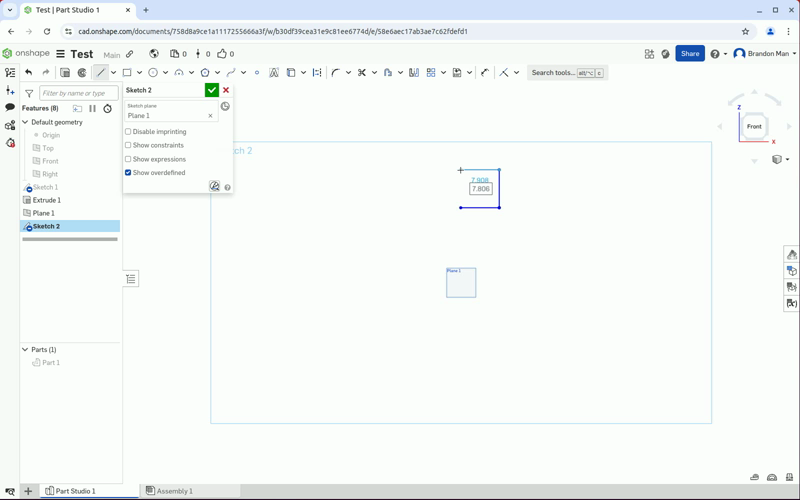
click(460, 169)
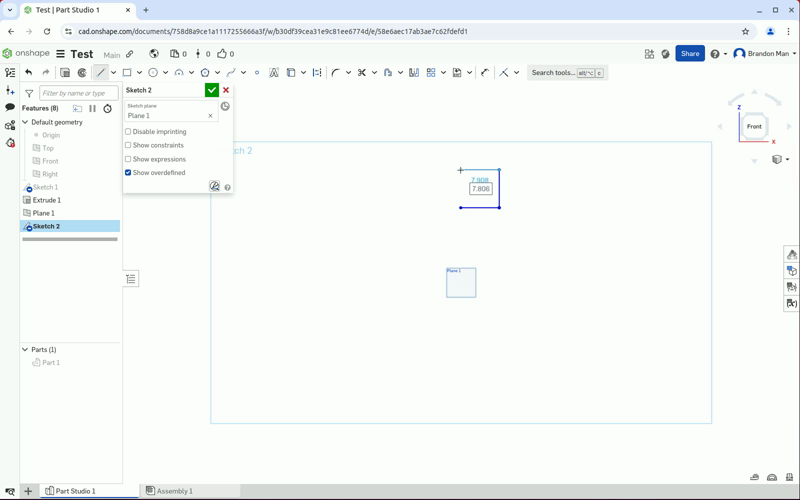
key_up(shift)
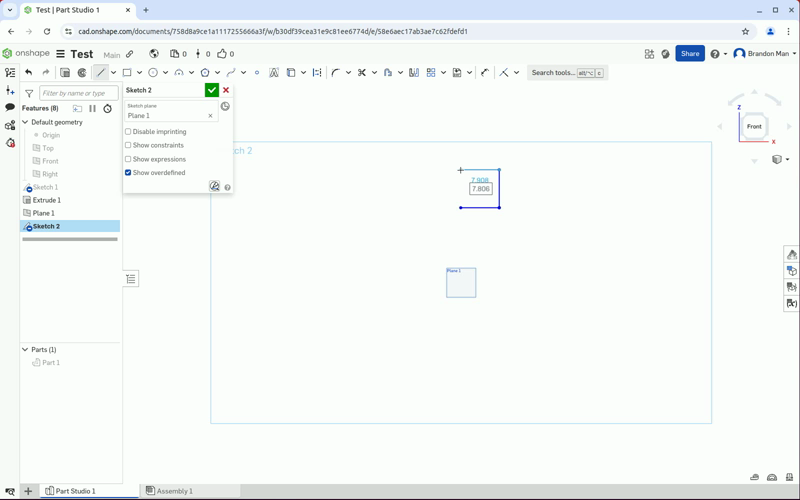
mouse_move(490, 169)
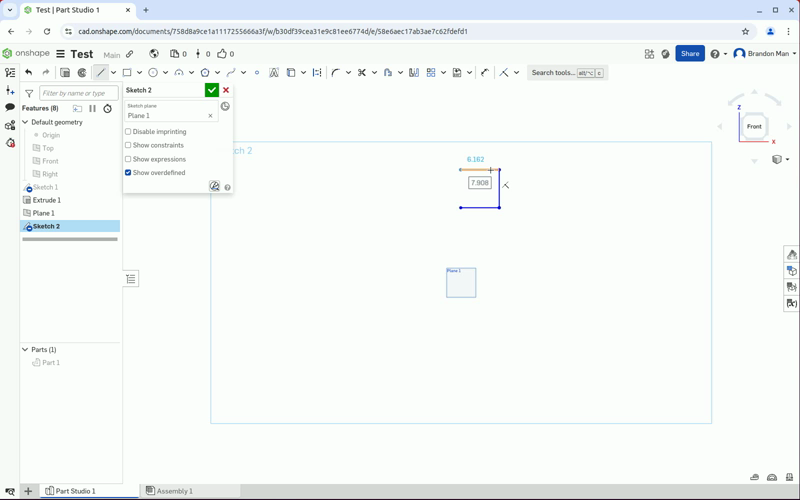
key_down(shift)
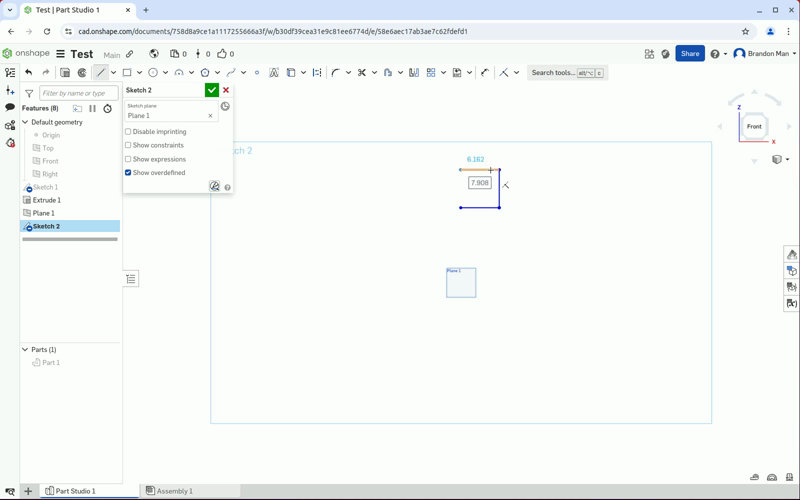
mouse_move(460, 207)
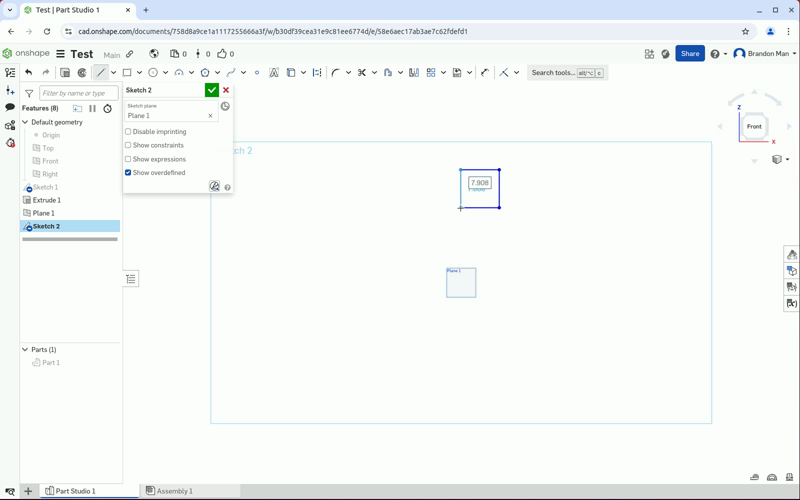
key_up(shift)
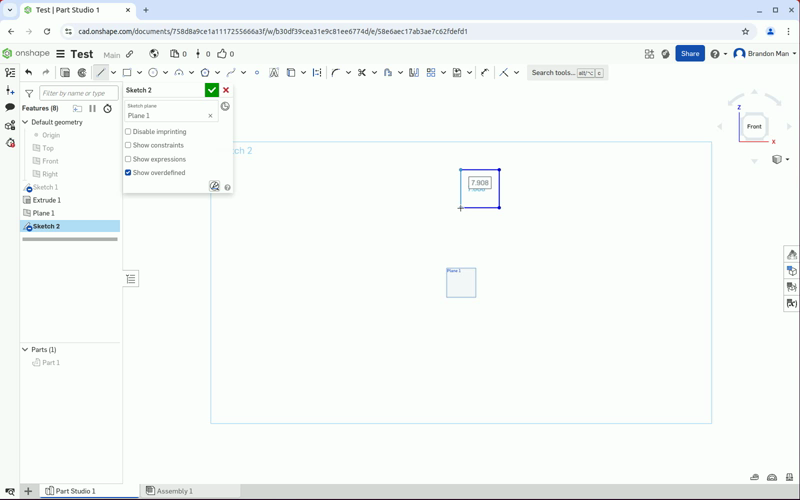
click(460, 207)
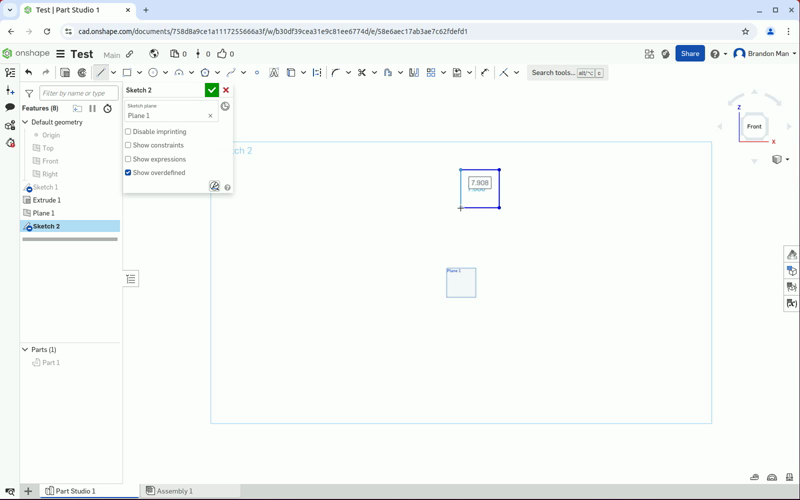
key(esc)
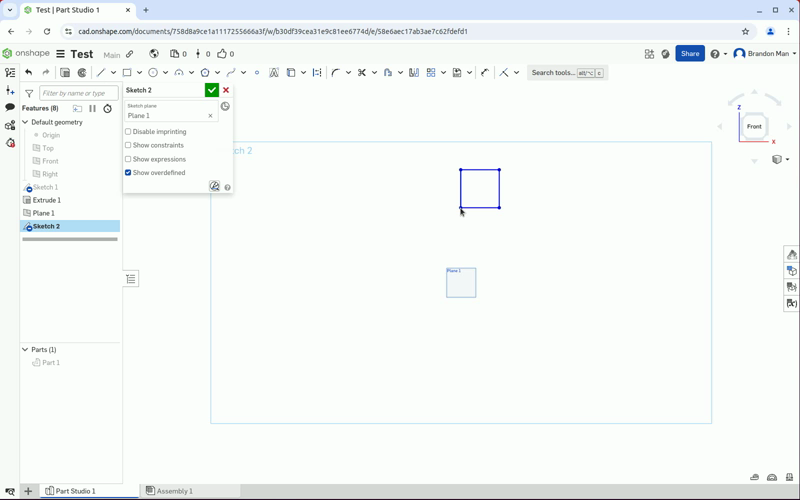
mouse_move(470, 206)
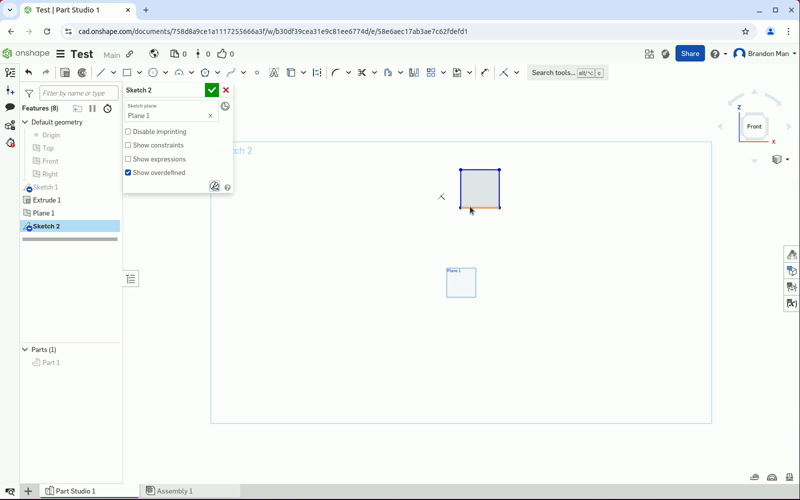
scroll(6)
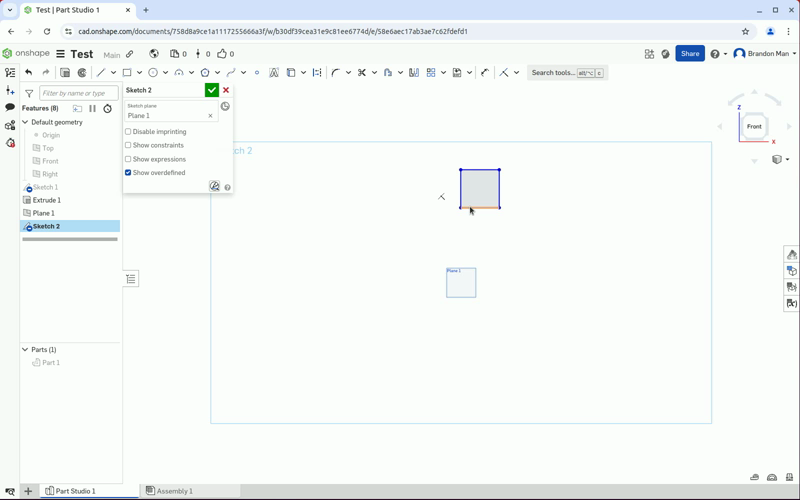
scroll(6)
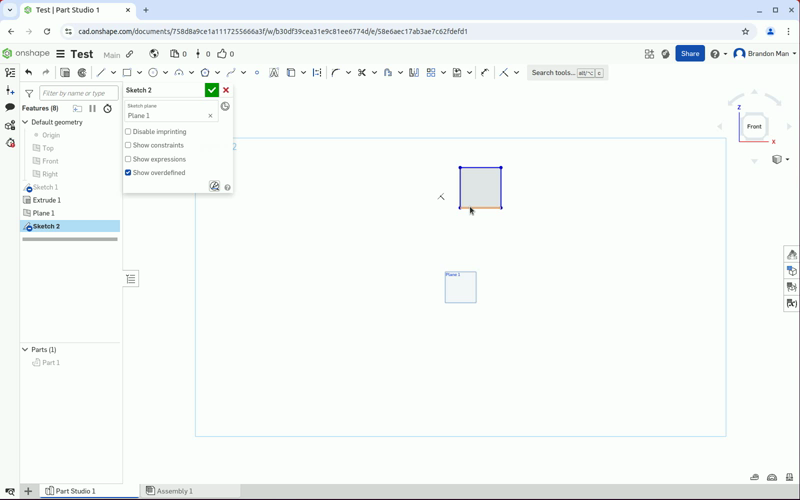
scroll(6)
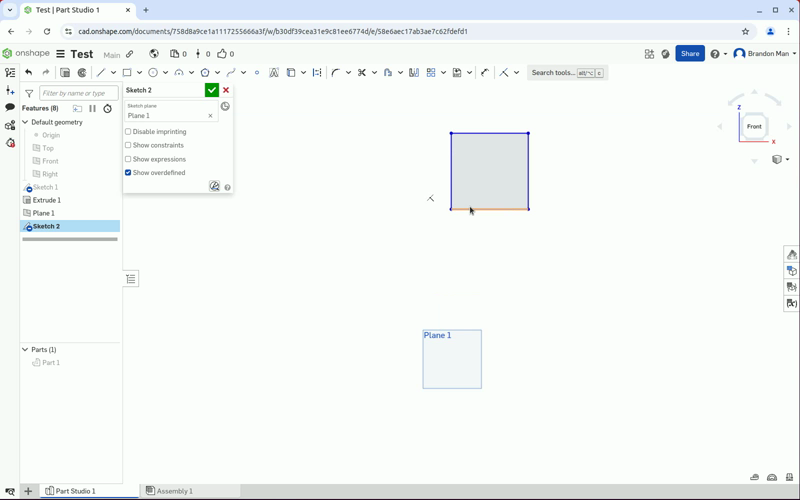
scroll(6)
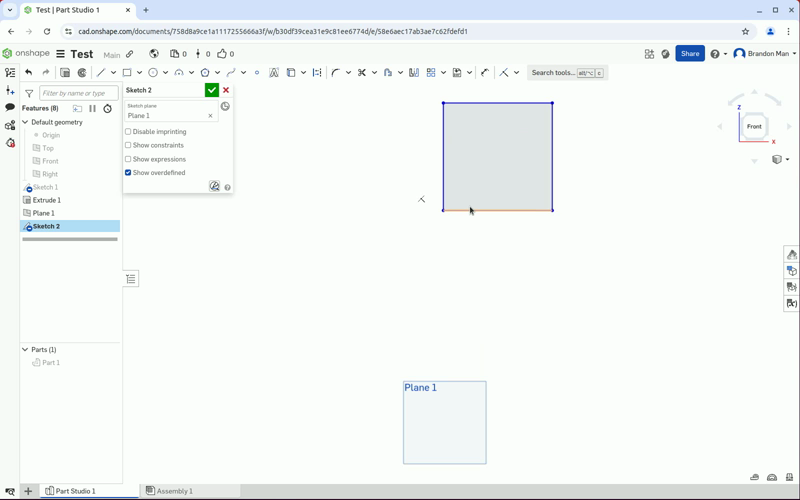
scroll(6)
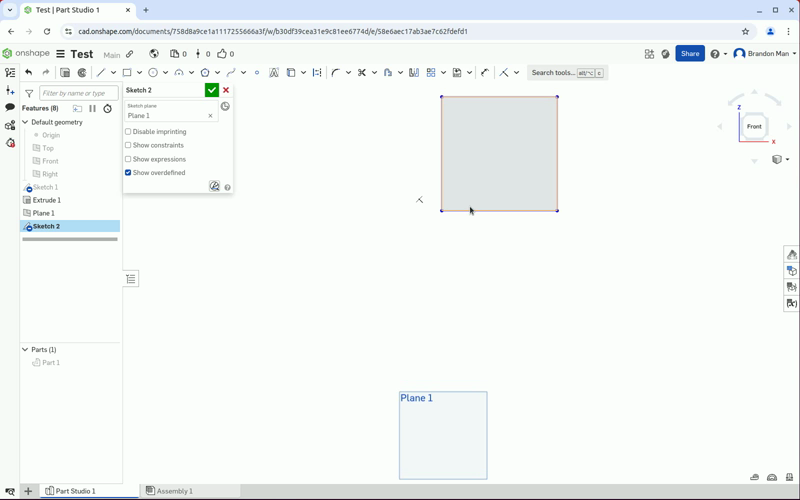
scroll(6)
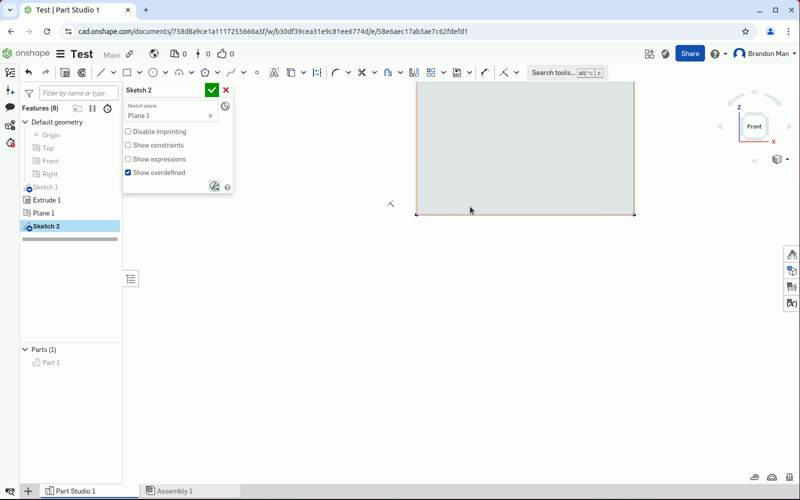
scroll(6)
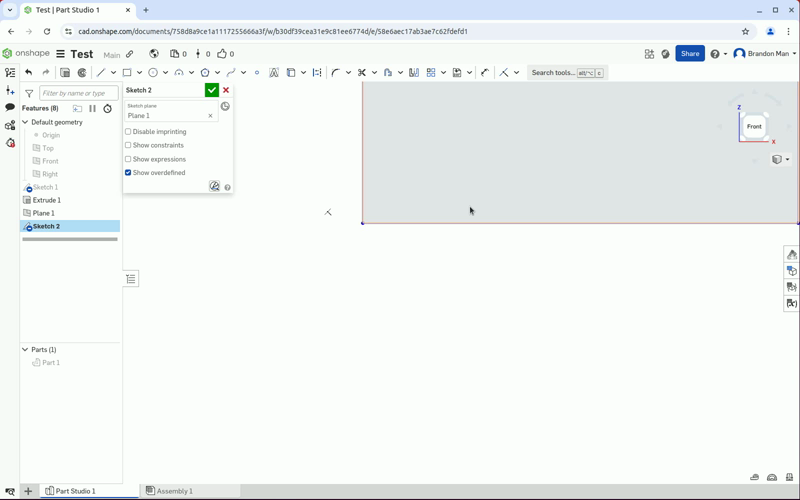
click(470, 206)
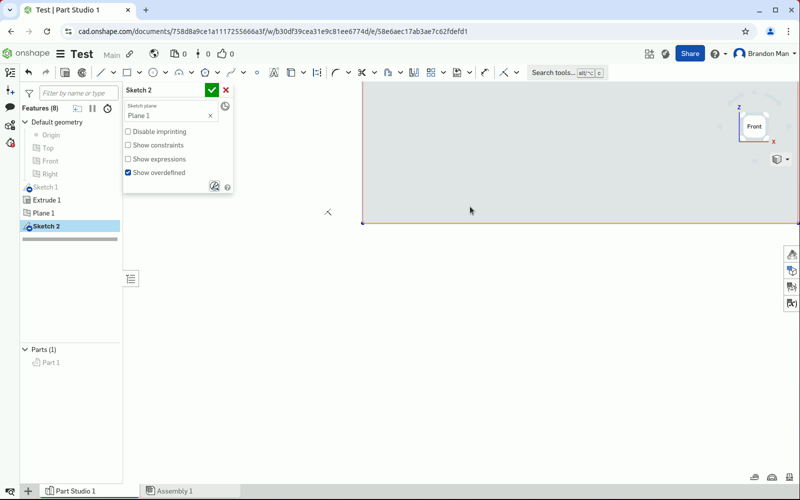
scroll(-6)
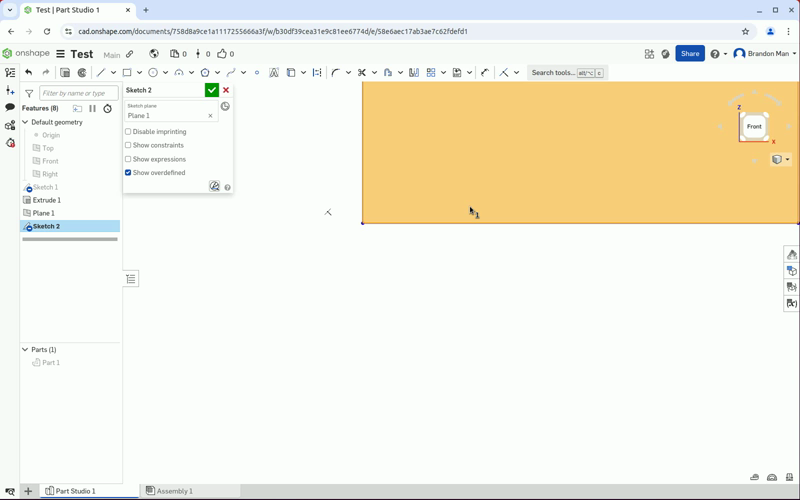
scroll(-6)
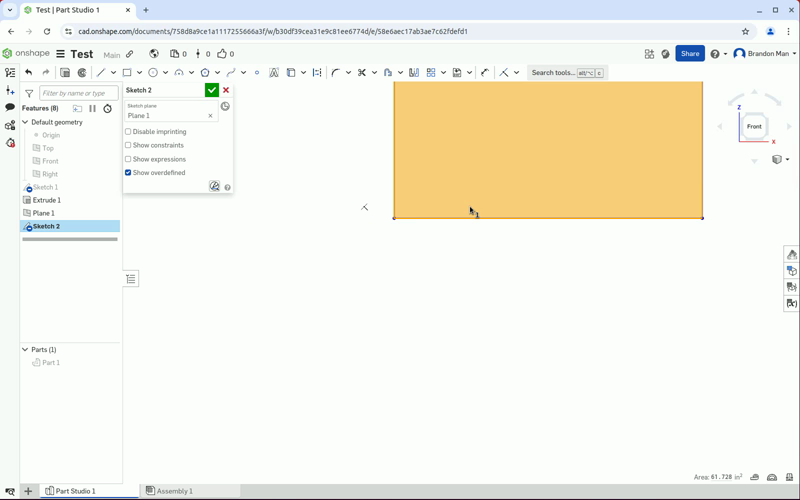
scroll(-6)
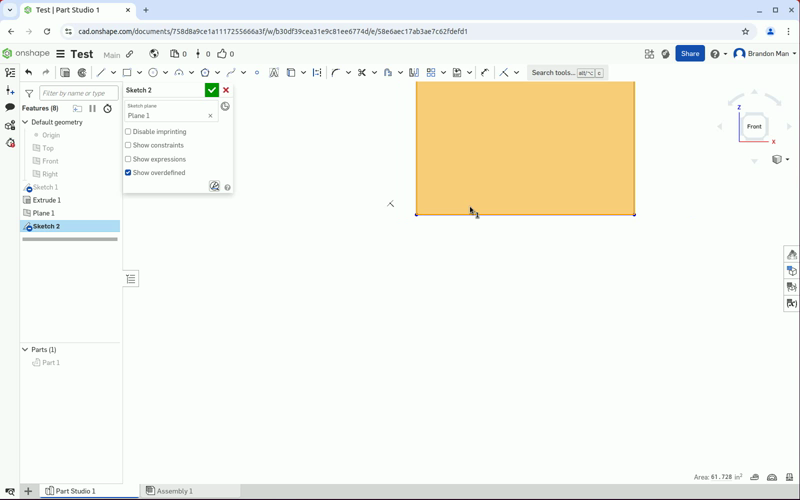
scroll(-6)
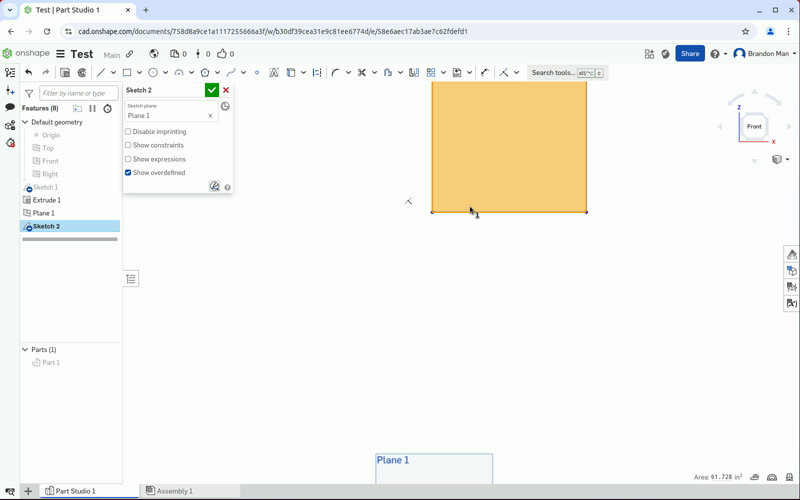
scroll(-6)
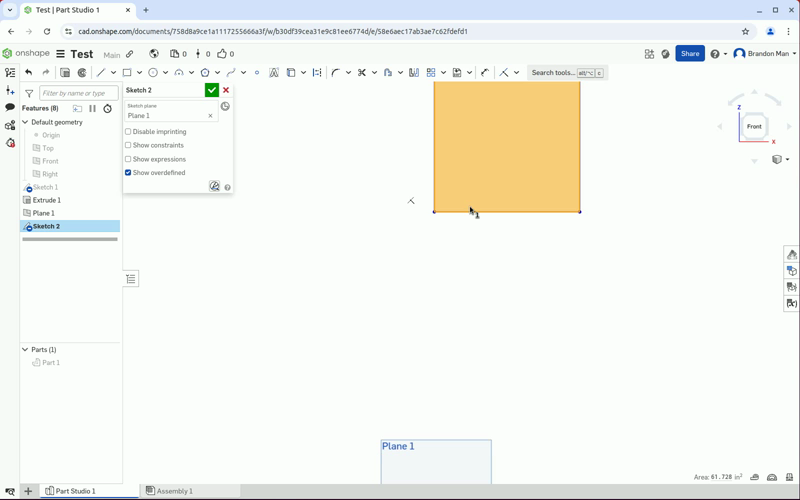
scroll(-6)
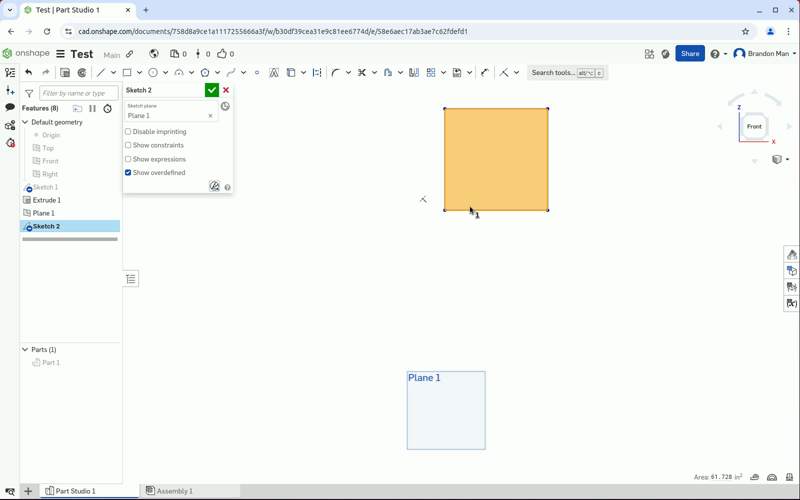
scroll(-6)
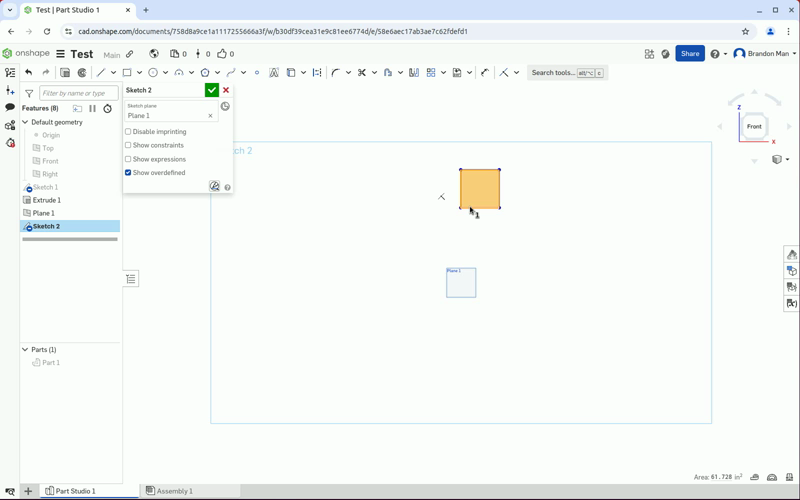
mouse_move(73, 352)
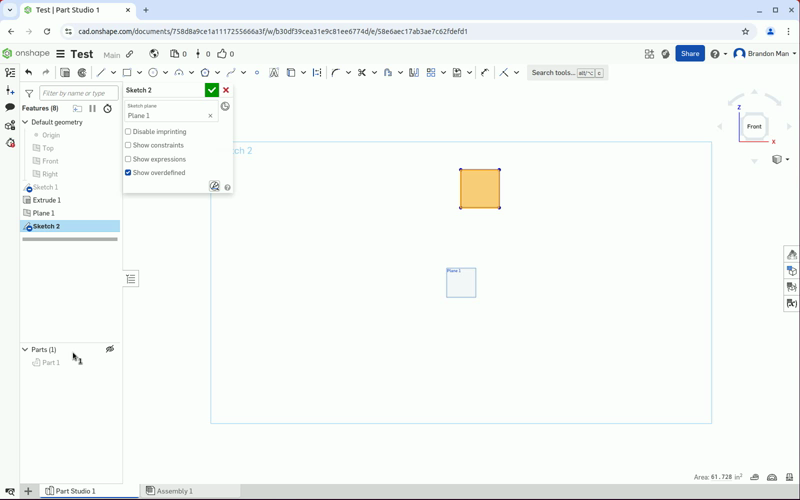
key(shift+y)
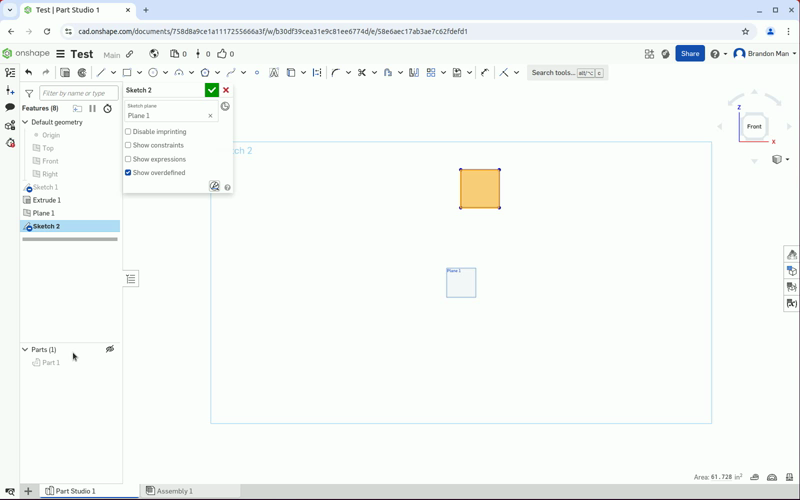
key(shift+e)
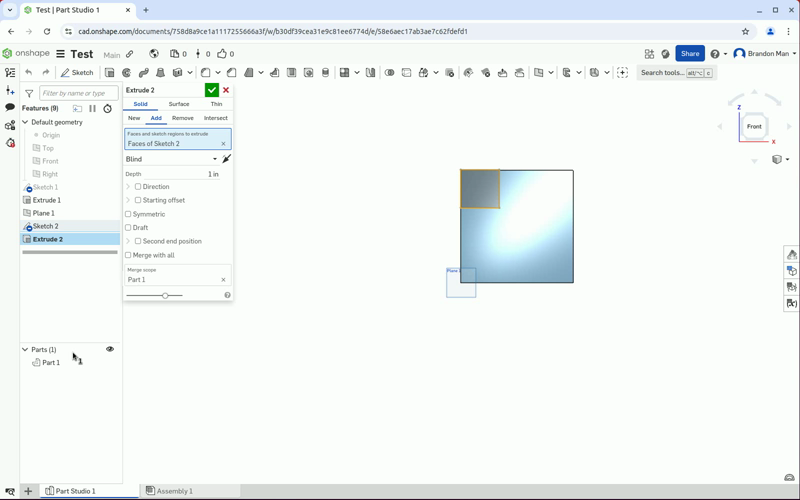
mouse_move(143, 106)
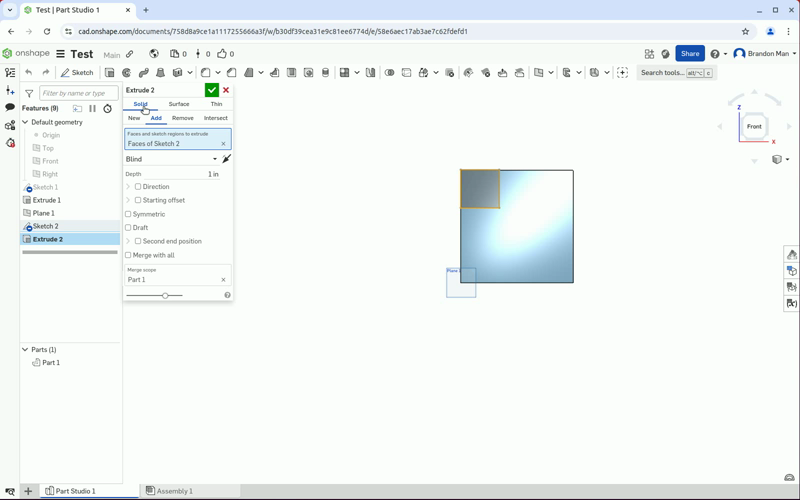
click(143, 106)
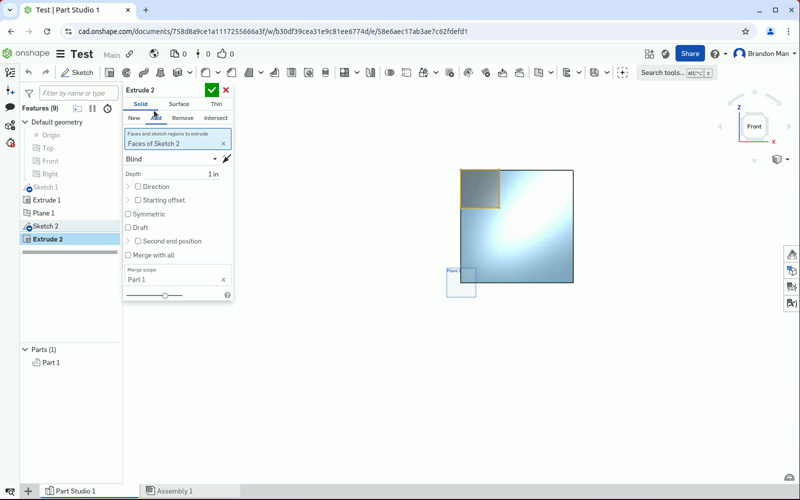
mouse_move(186, 120)
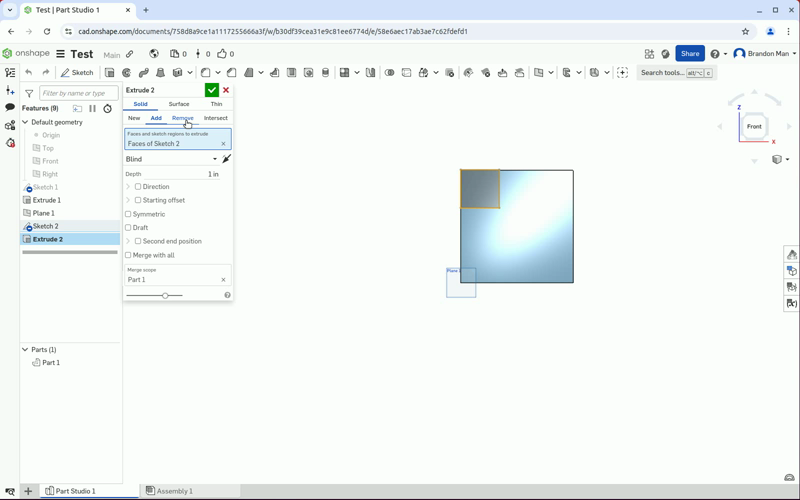
click(186, 120)
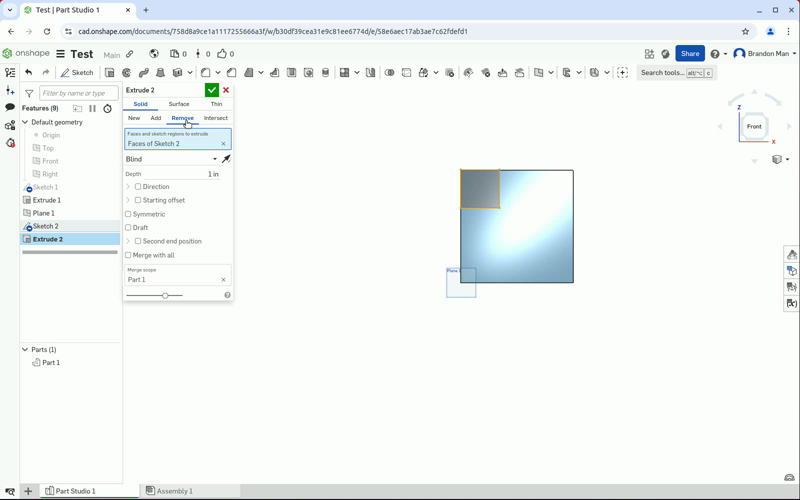
key(tab, 4)
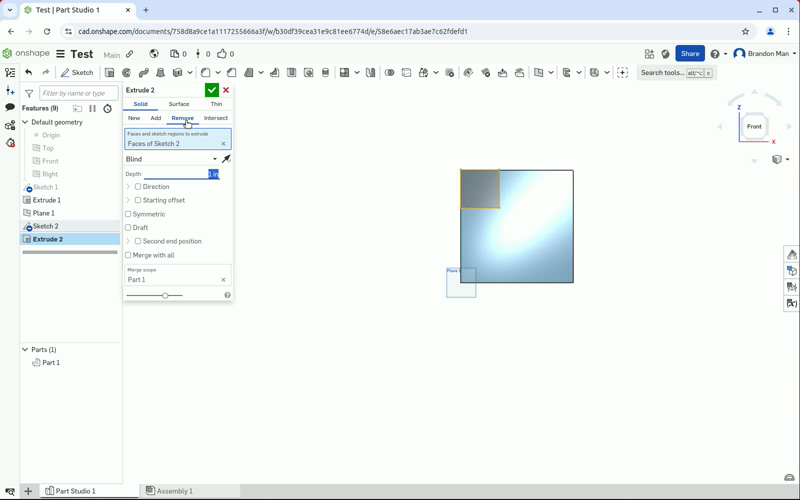
text(7.703)
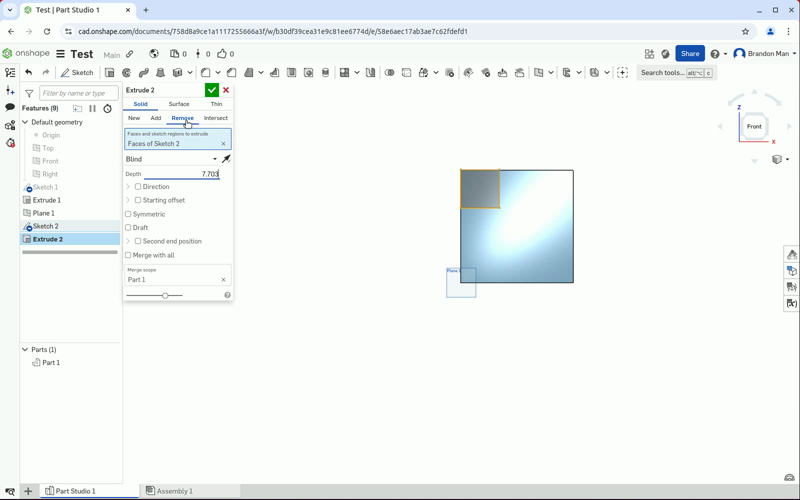
key(tab, 6)
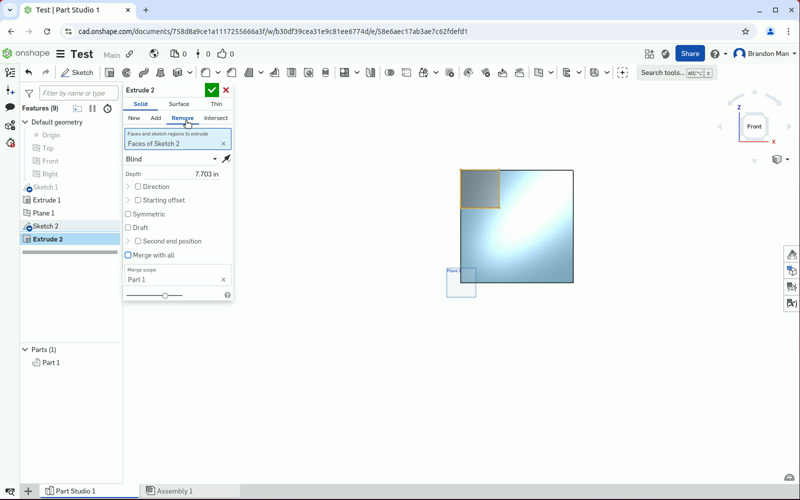
key(space)
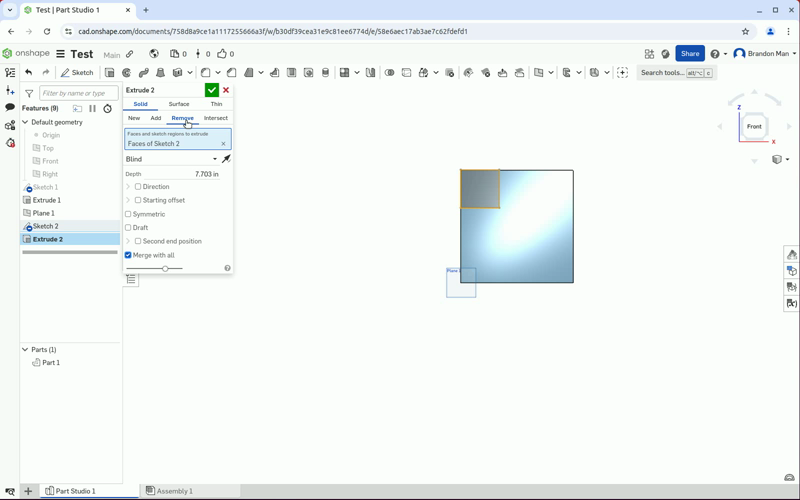
key(enter)
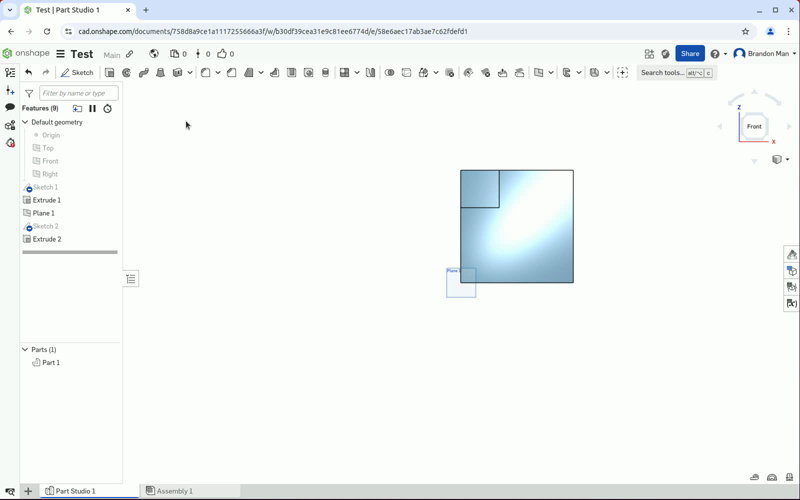
key(shift+h)
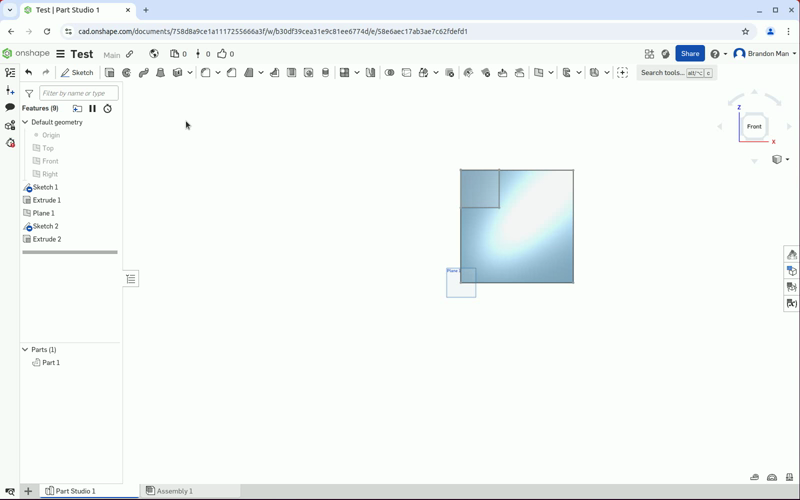
key(shift+h)
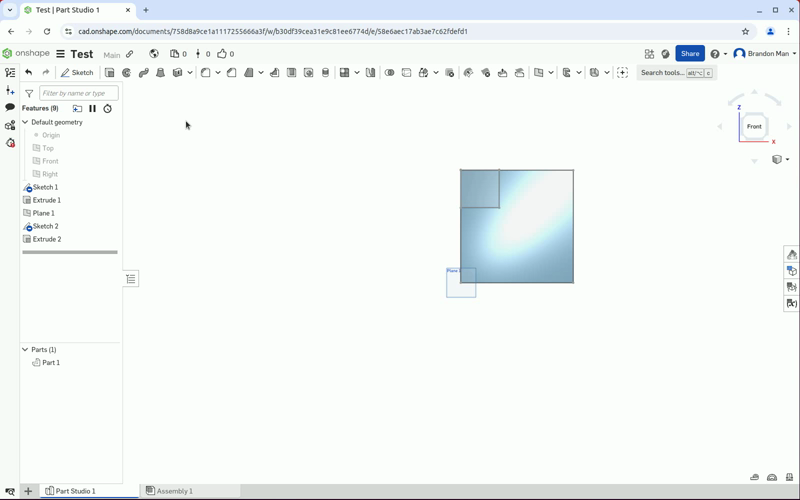
key(shift+7)
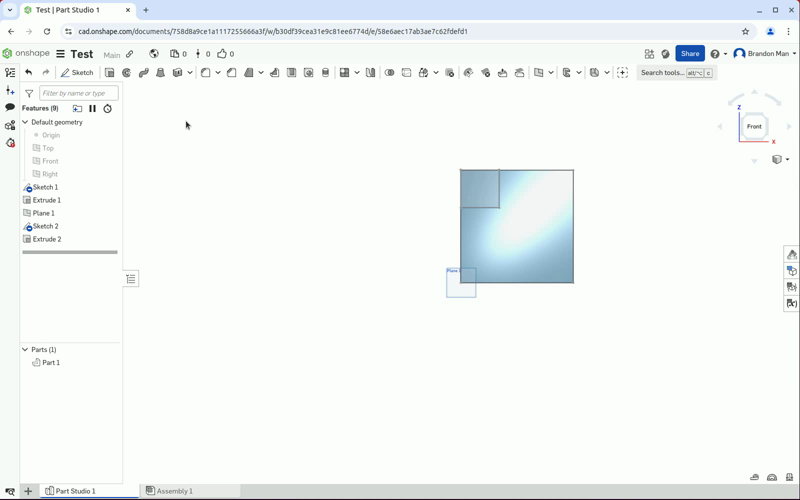
key(left, 2)
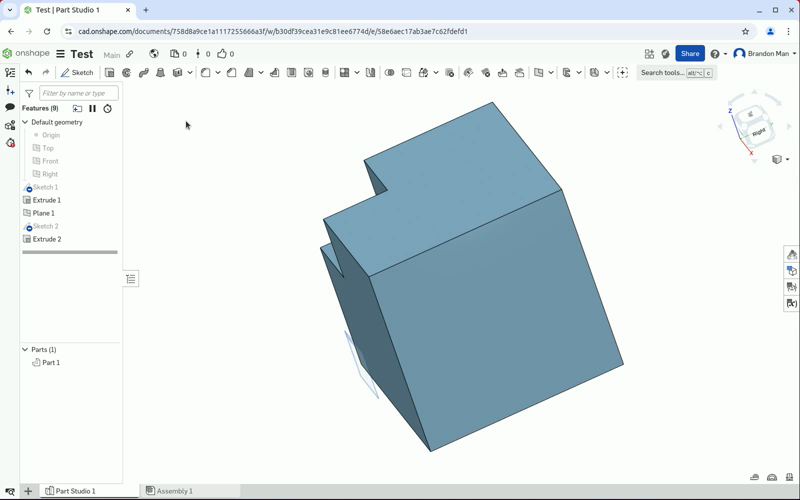
key(down, 2)
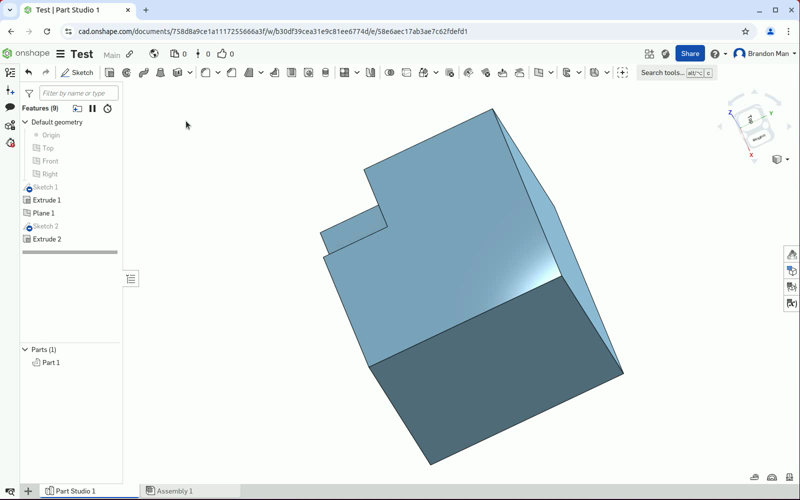
key(up, 2)
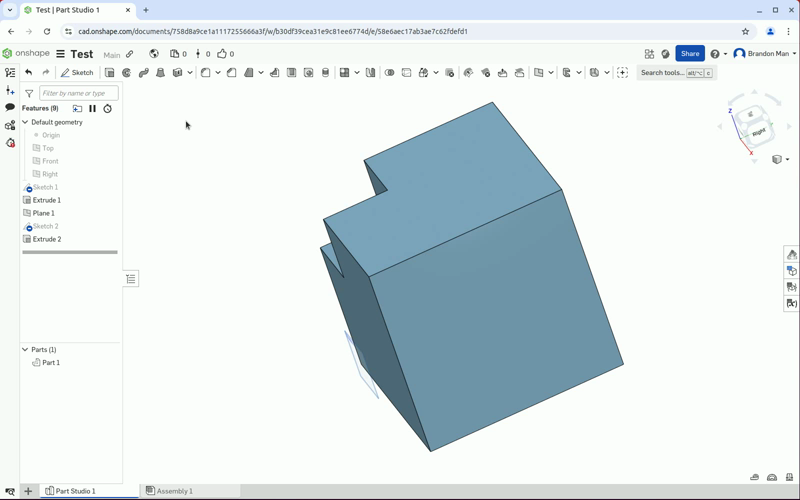
key(right, 2)
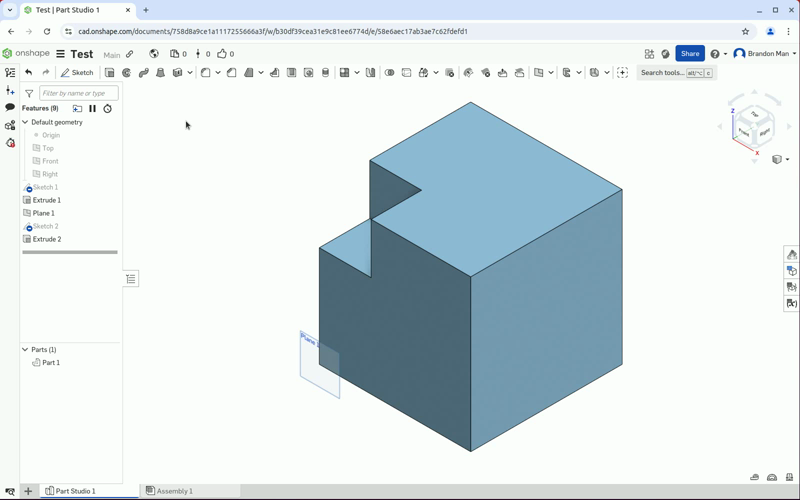
mouse_move(73, 189)
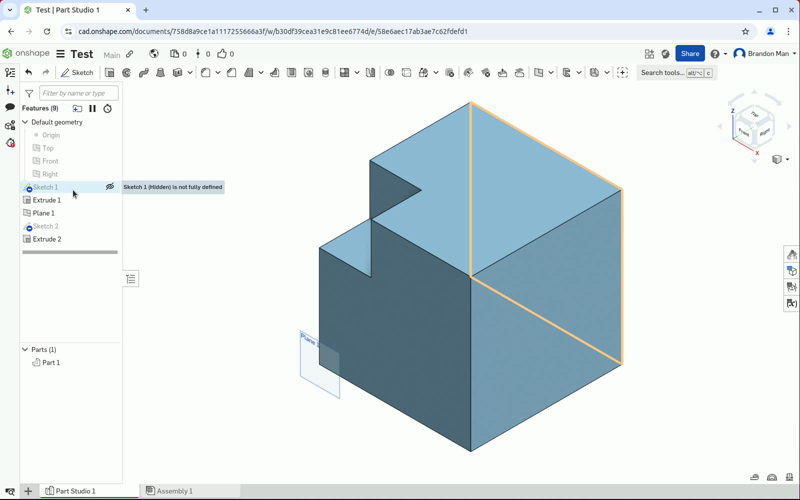
click(73, 189)